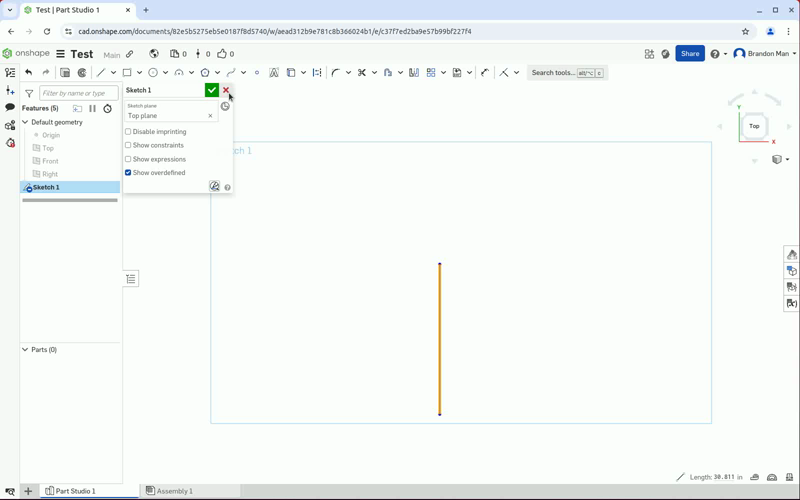
key(shift+h)
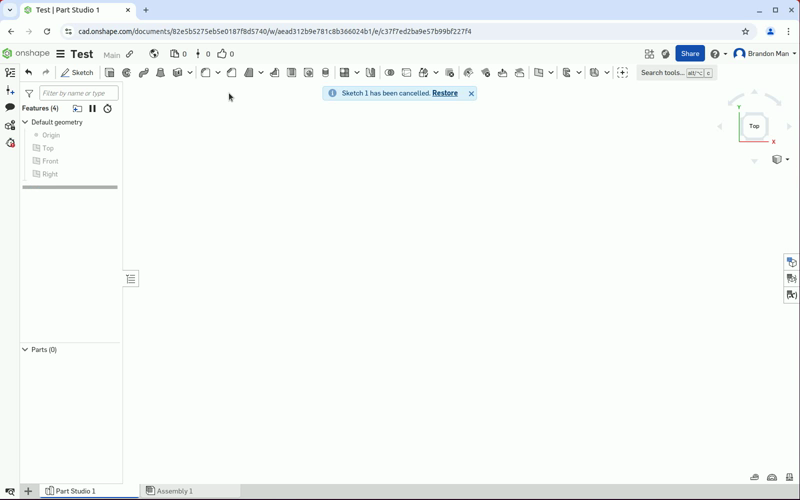
mouse_move(73, 352)
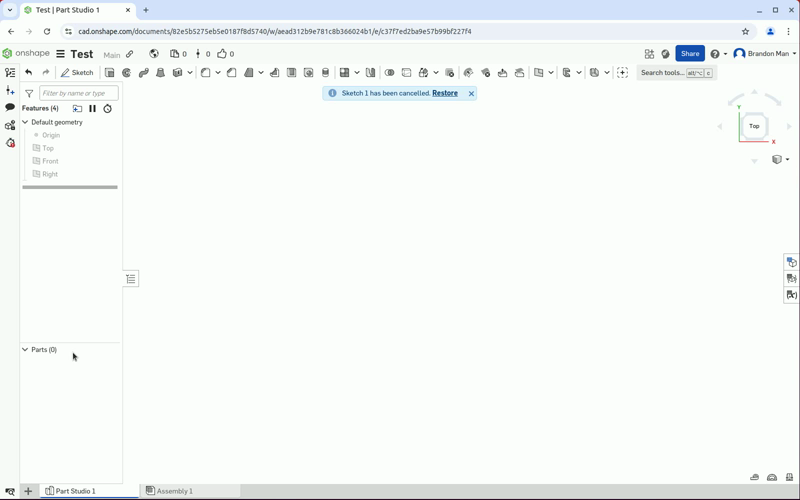
key(y)
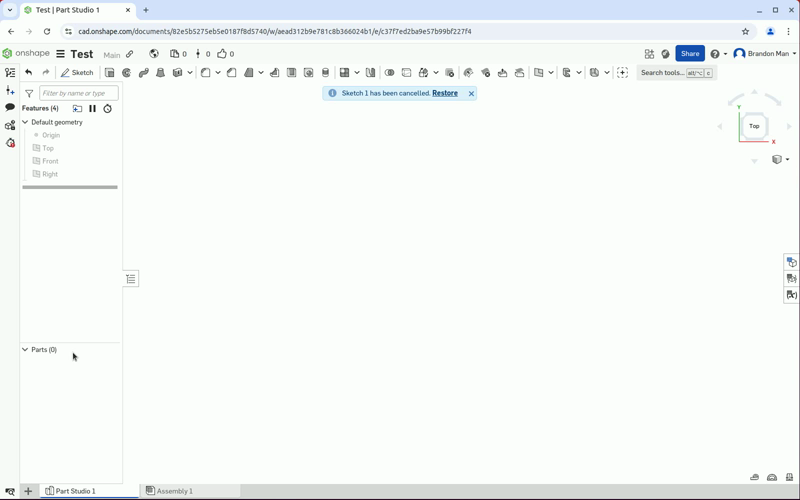
key(shift+p)
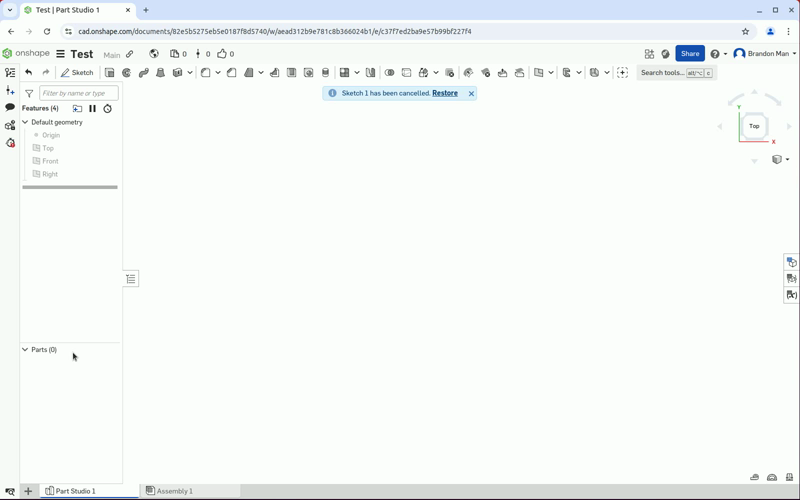
key(space)
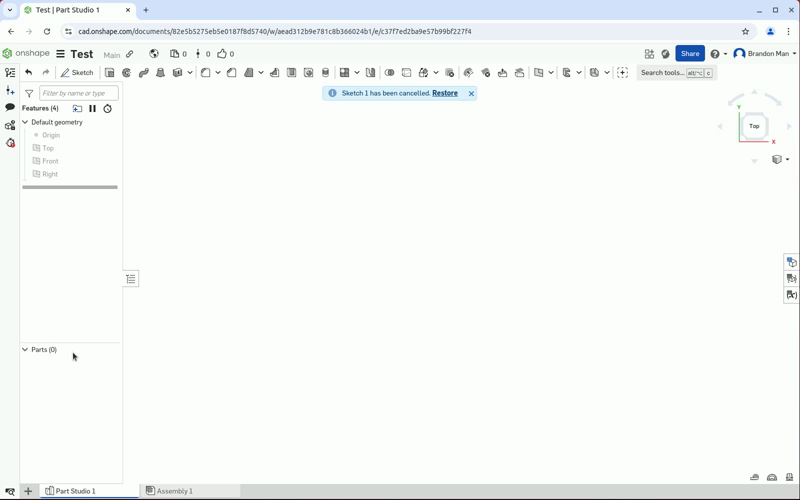
key_down(shift)
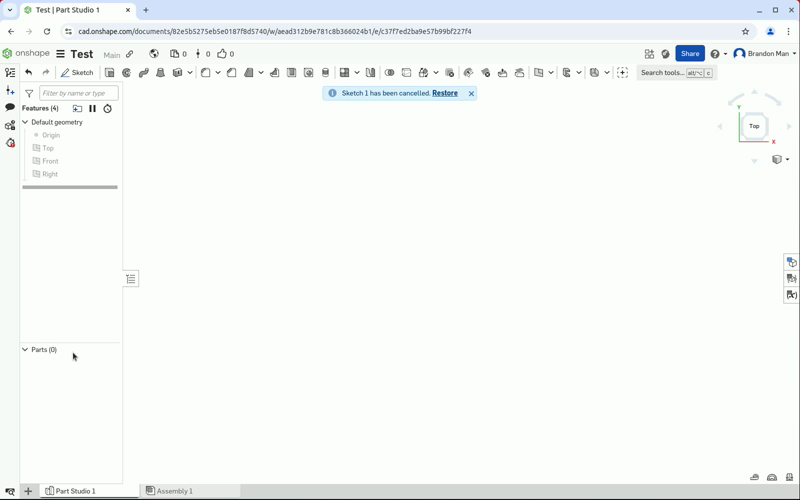
key(up)
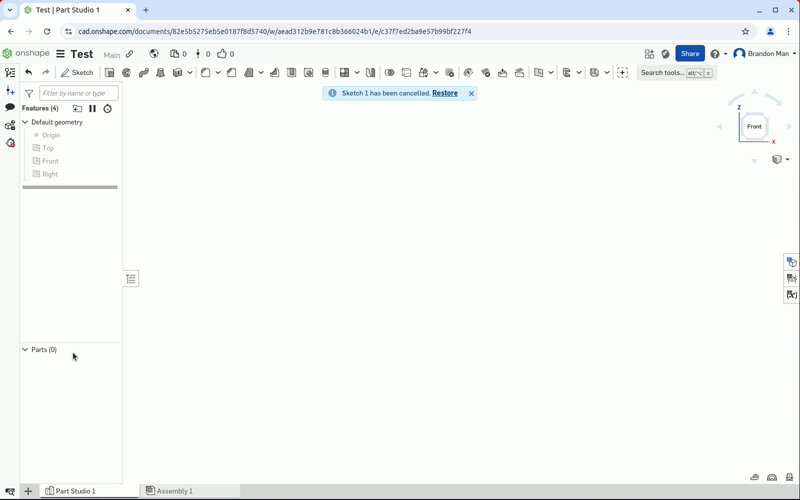
key_up(shift)
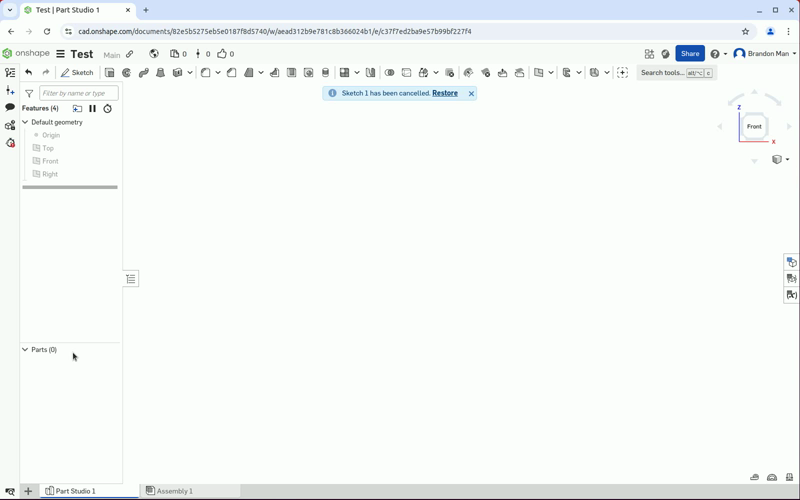
mouse_move(73, 352)
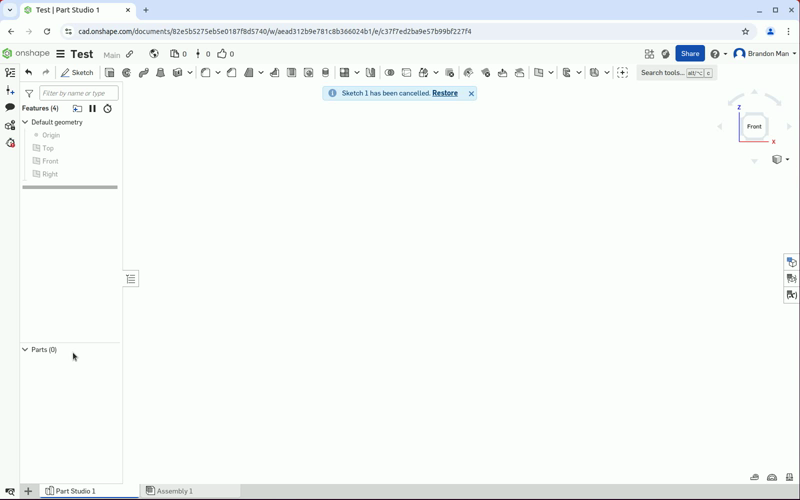
key(shift+y)
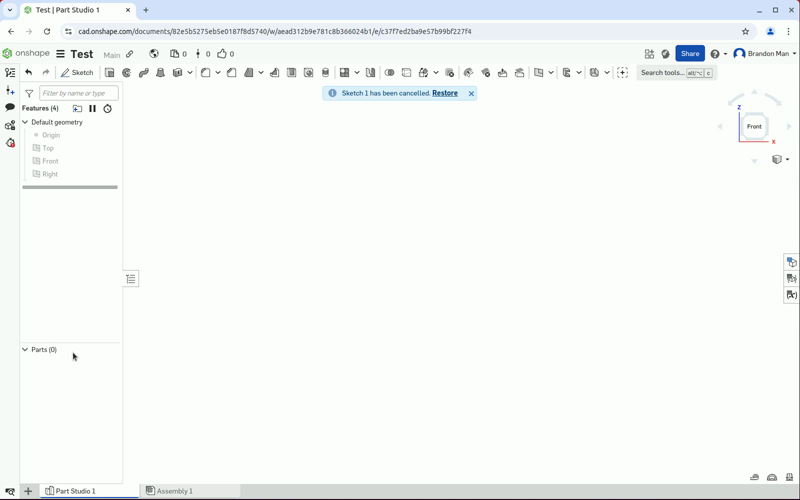
key(shift+s)
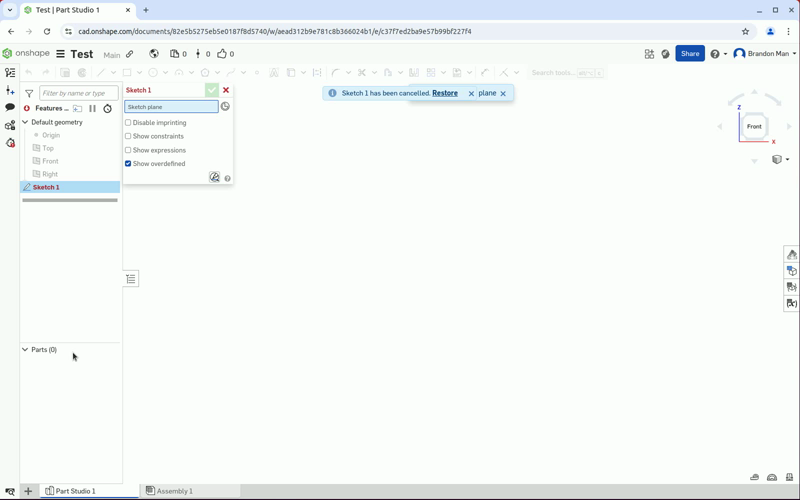
mouse_move(73, 163)
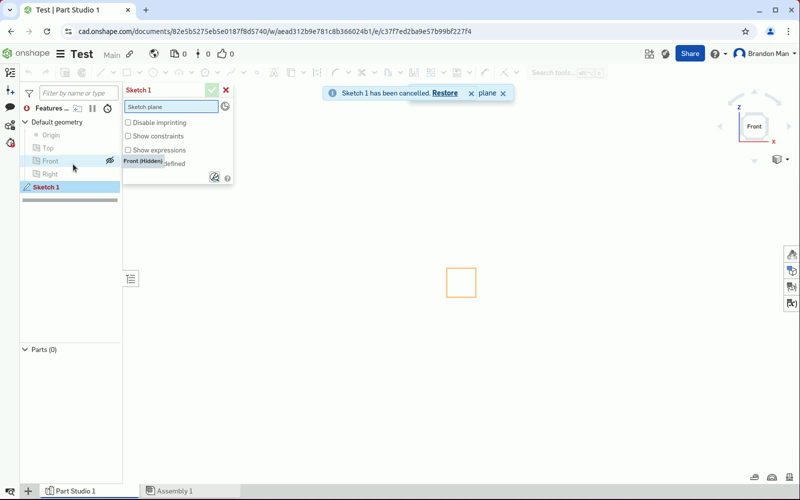
click(73, 163)
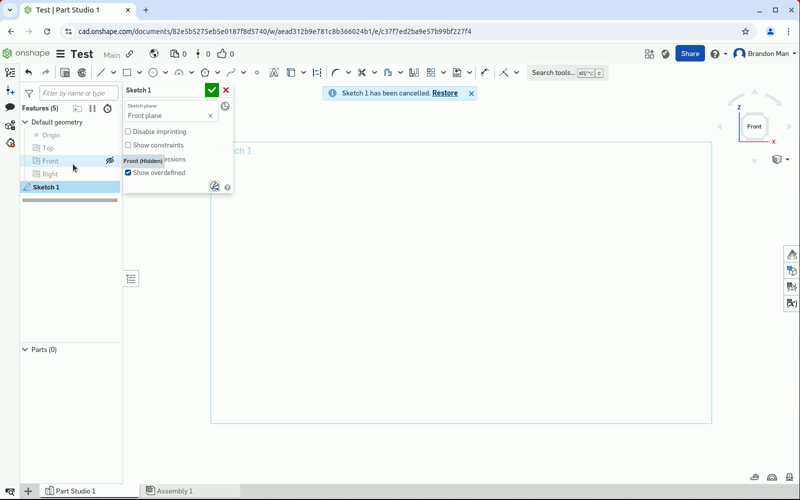
mouse_move(73, 352)
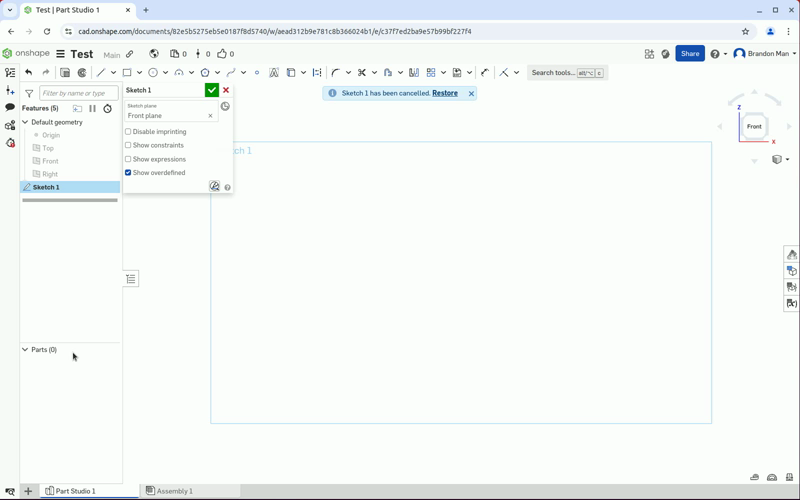
key(y)
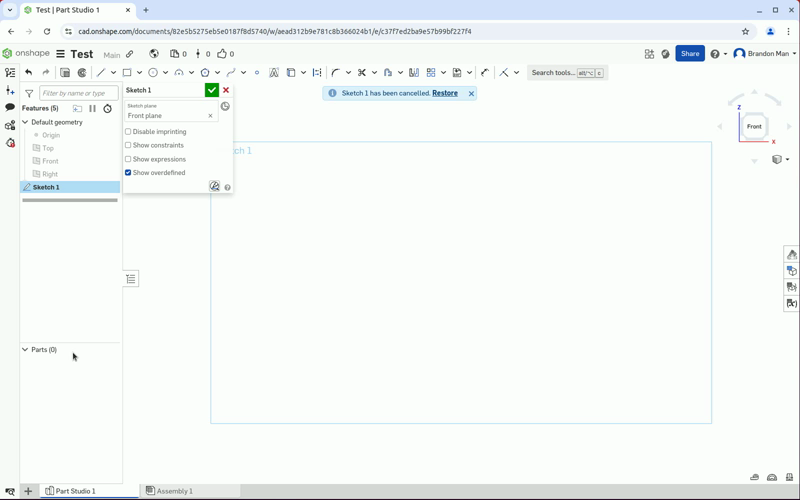
key(l)
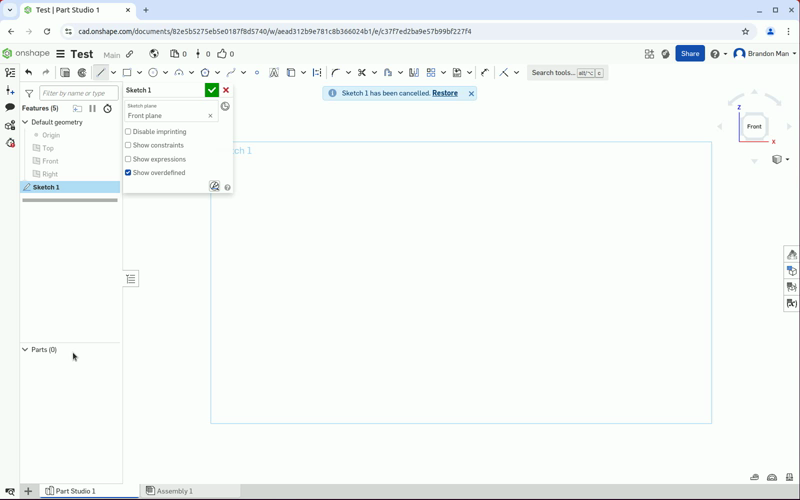
key_down(shift)
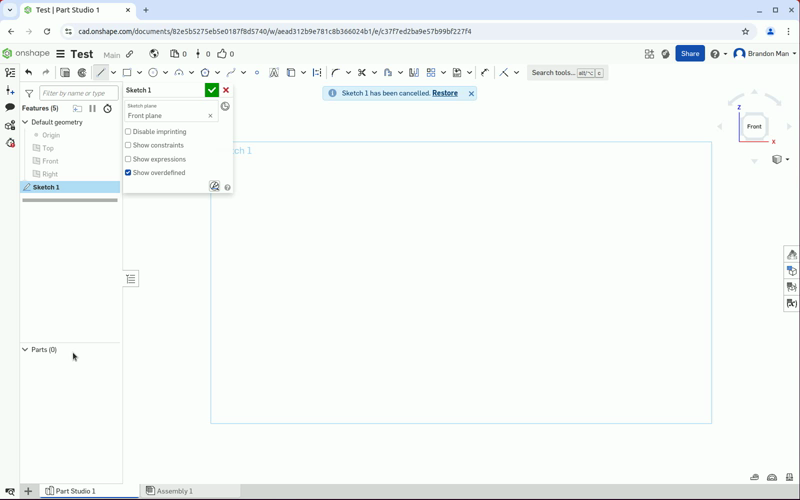
mouse_move(378, 346)
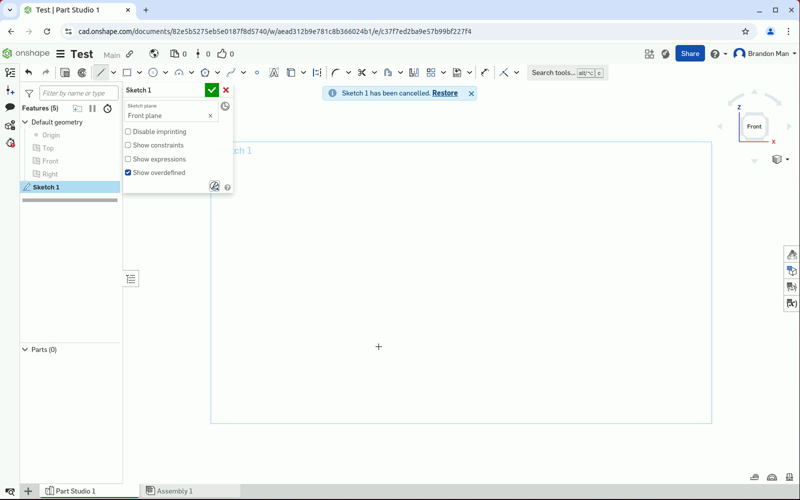
click(378, 346)
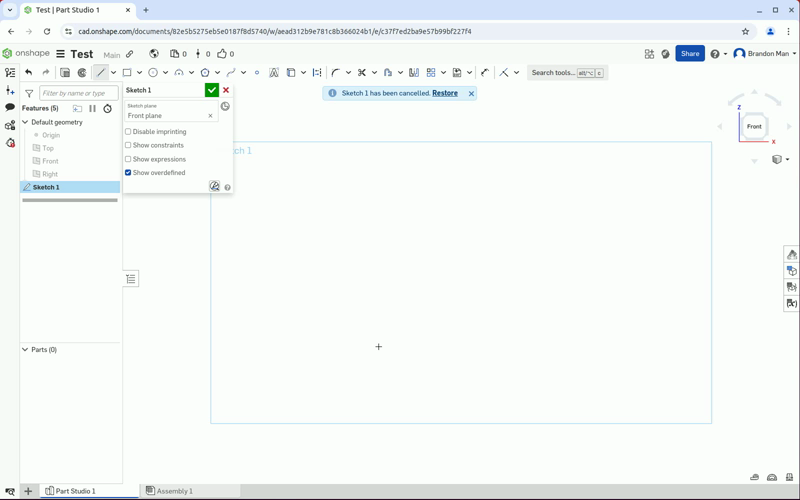
key_up(shift)
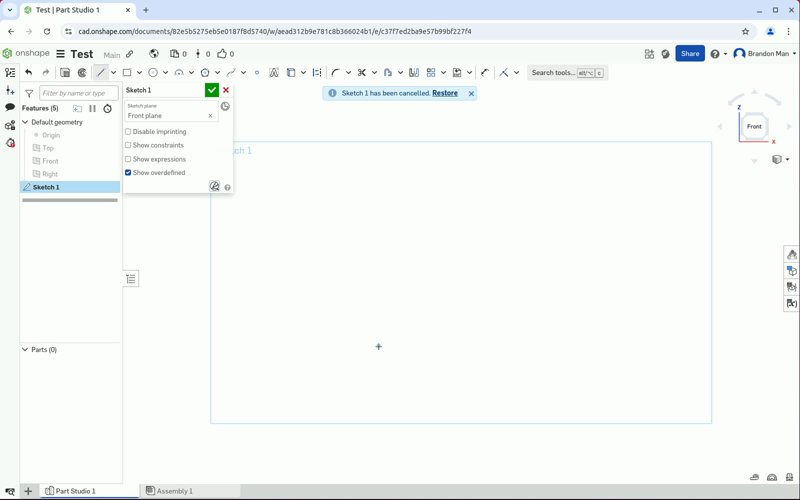
key_down(shift)
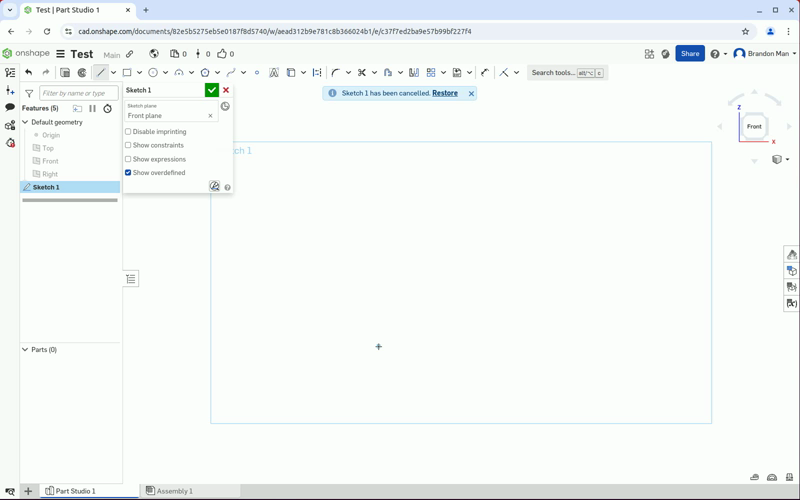
mouse_move(408, 346)
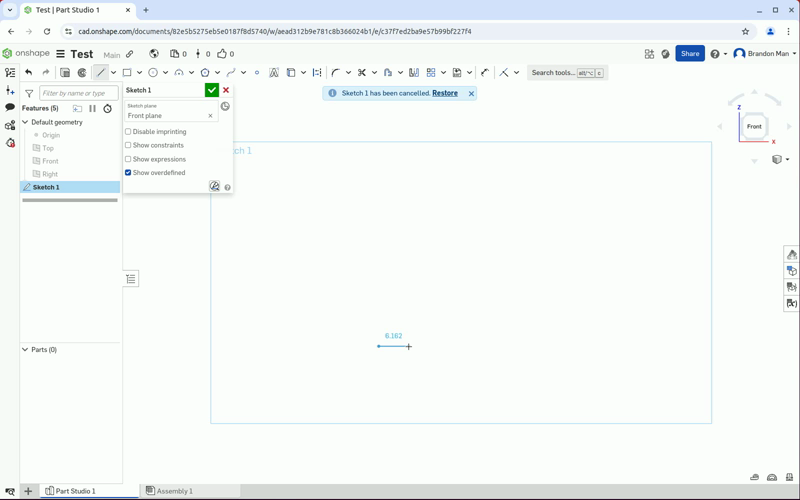
mouse_move(437, 346)
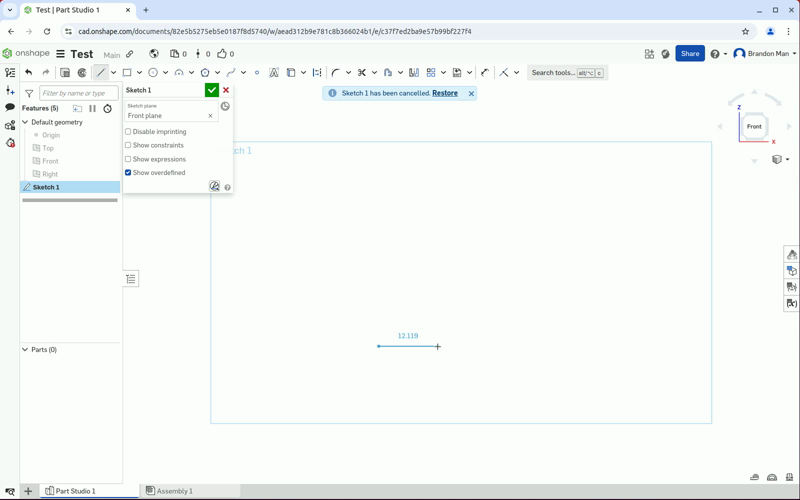
click(437, 346)
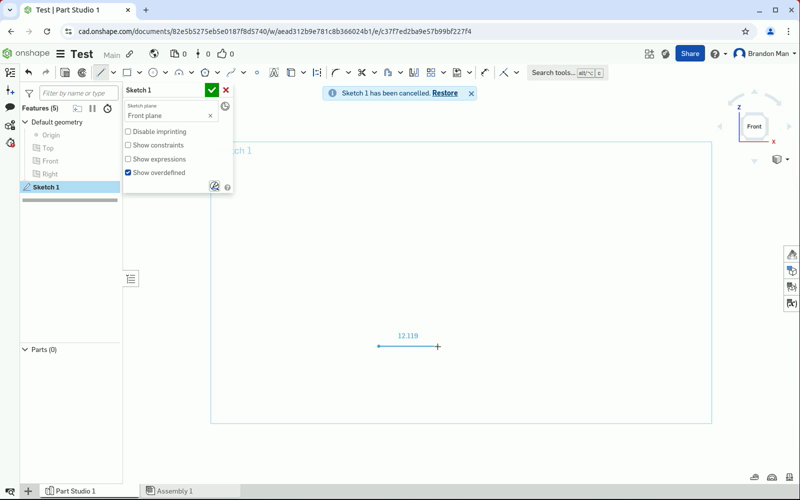
key_up(shift)
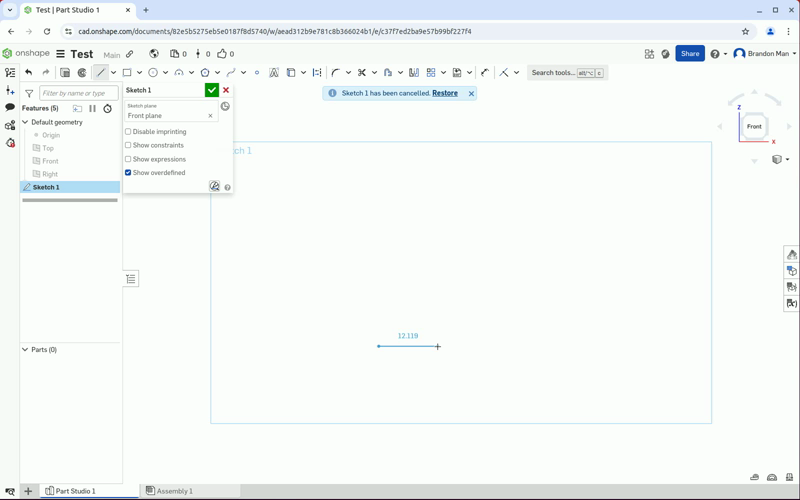
key_down(shift)
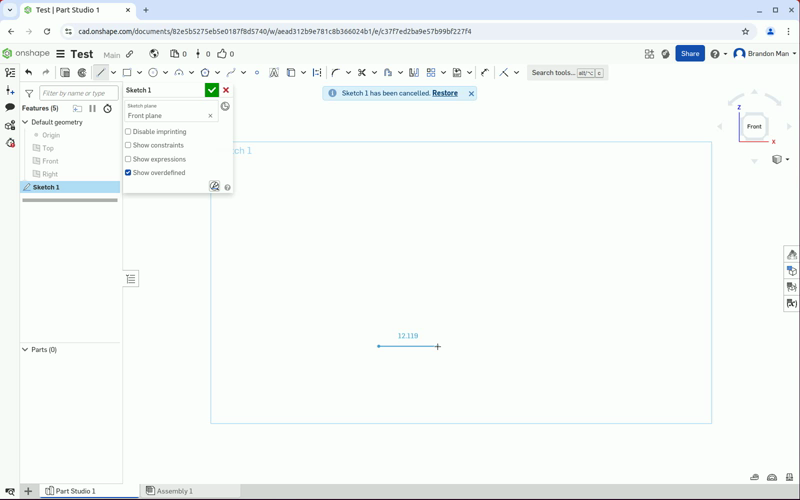
mouse_move(467, 346)
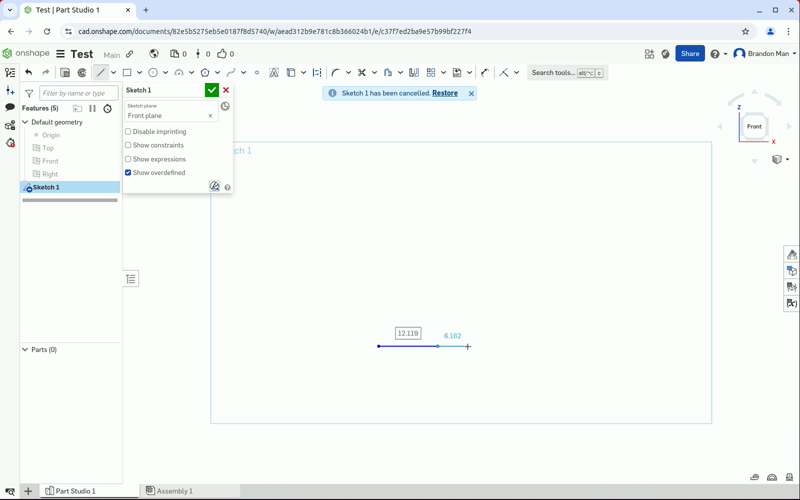
mouse_move(437, 296)
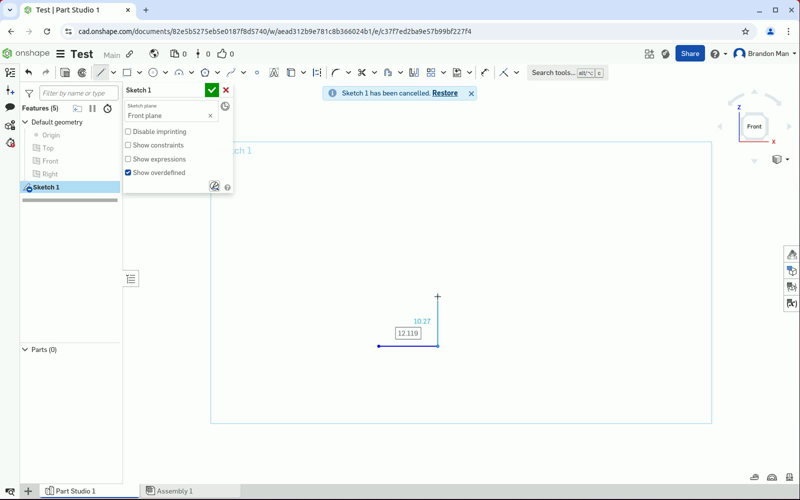
click(437, 296)
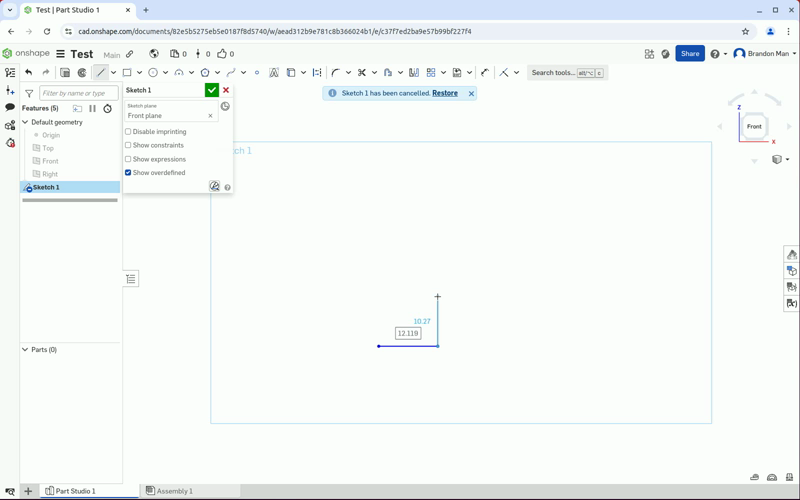
key_up(shift)
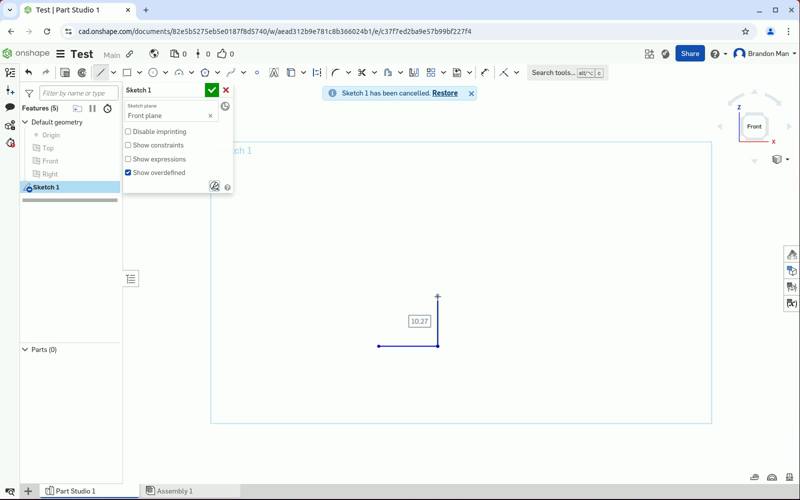
key_down(shift)
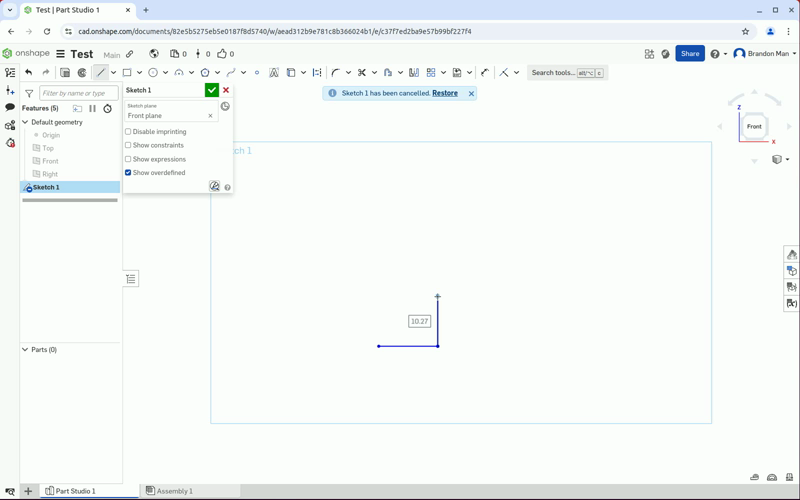
mouse_move(467, 296)
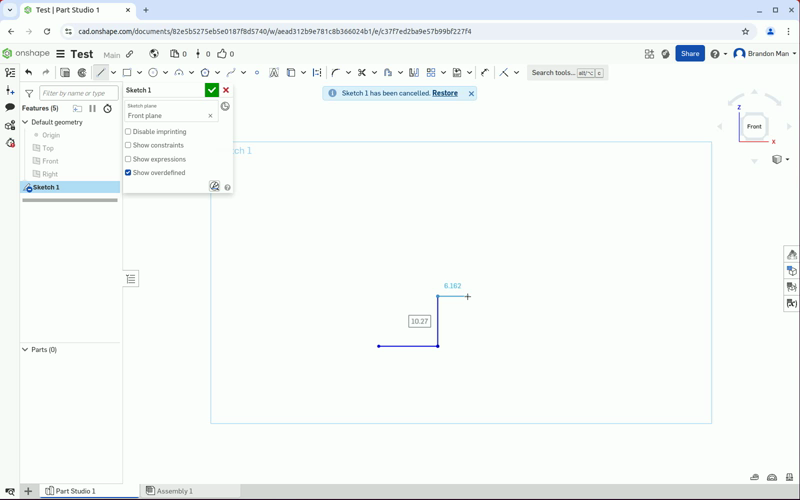
mouse_move(378, 296)
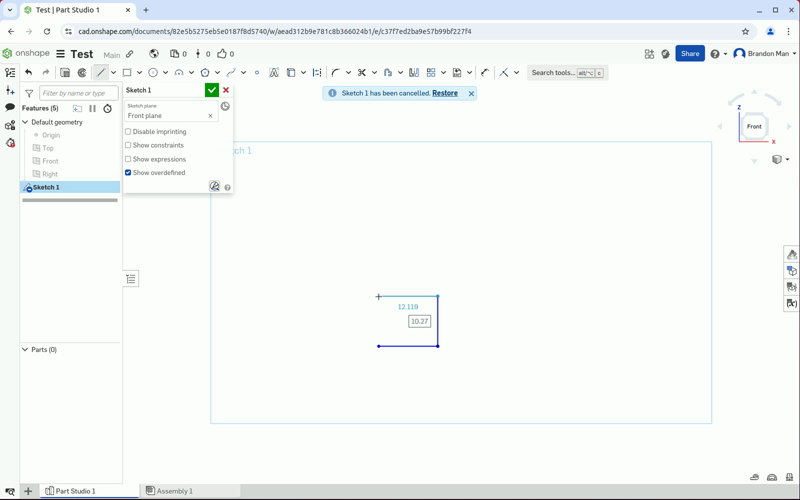
click(378, 296)
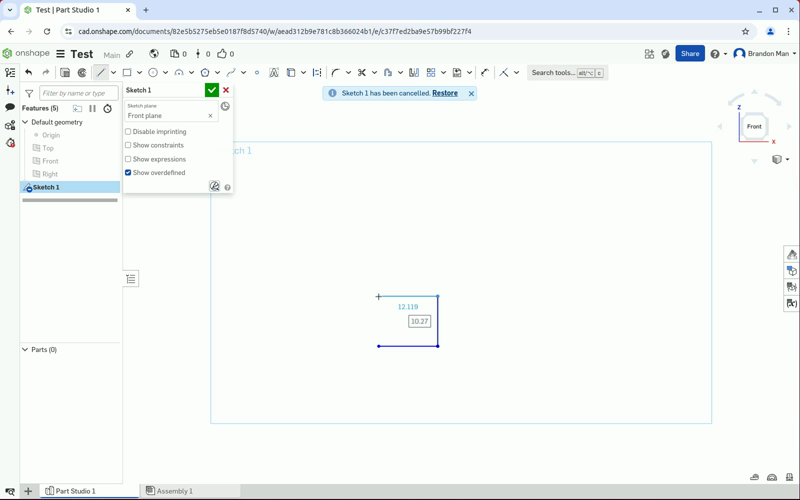
key_up(shift)
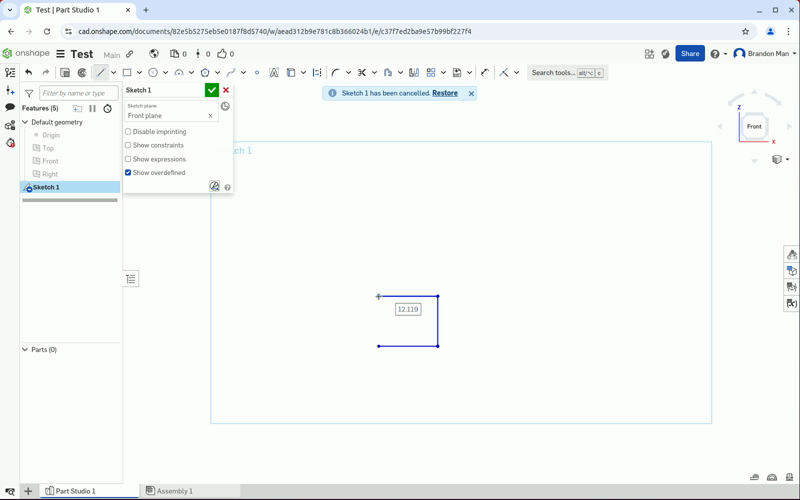
mouse_move(408, 296)
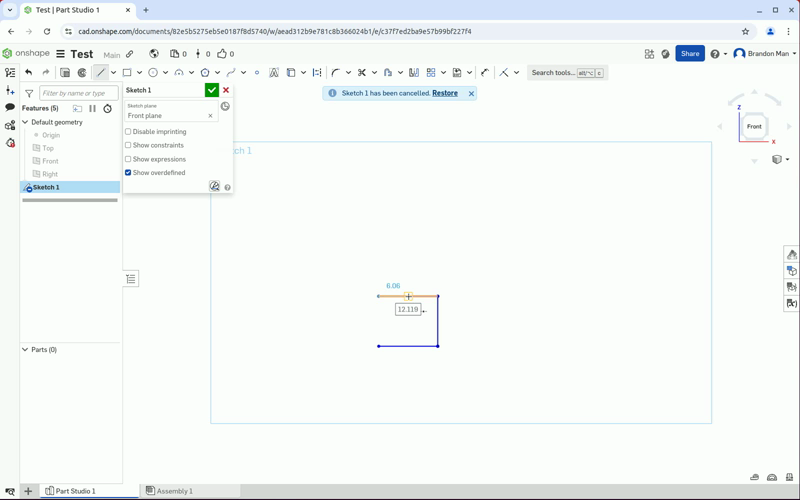
key_down(shift)
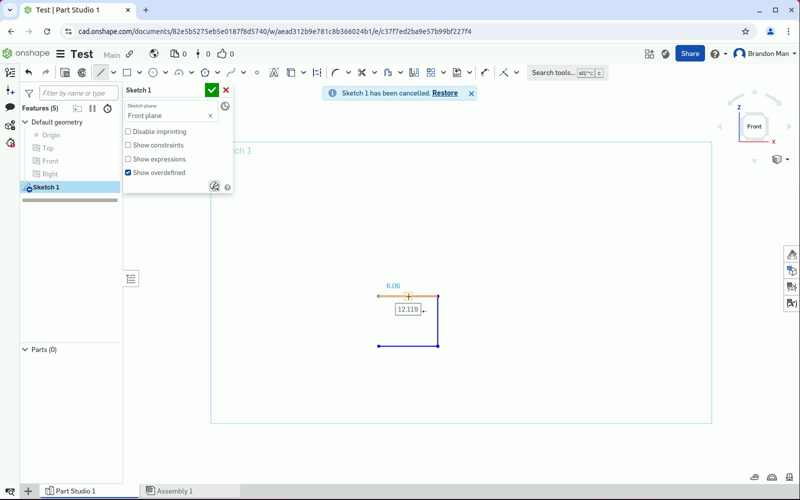
mouse_move(378, 346)
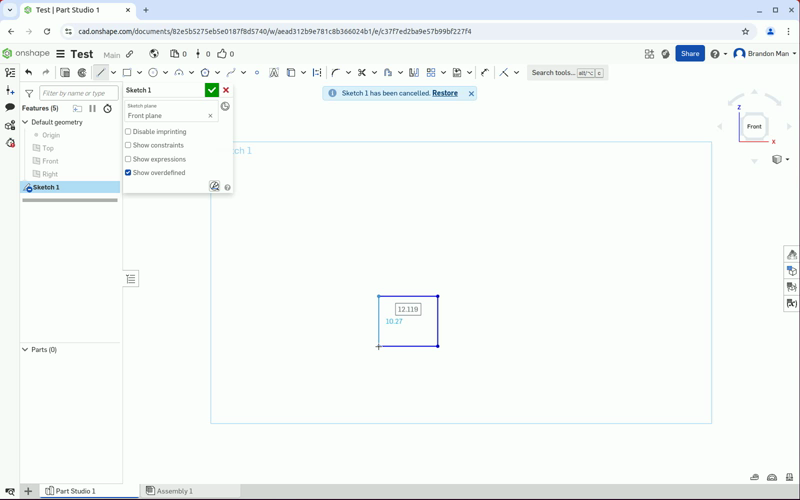
key_up(shift)
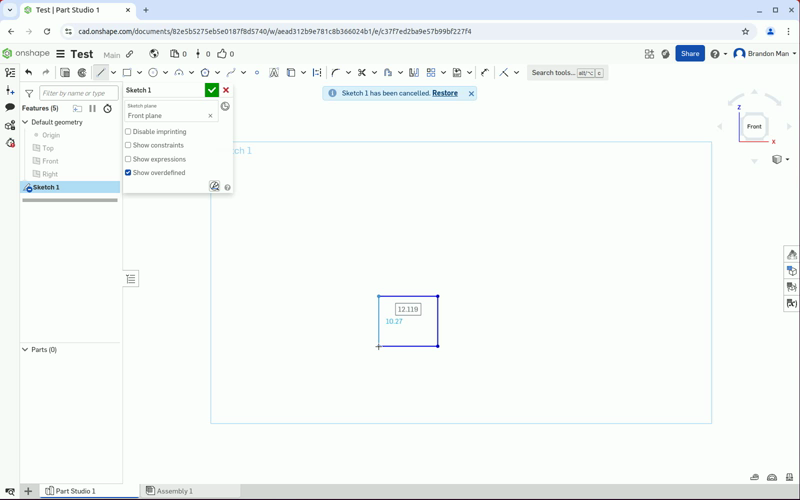
click(378, 346)
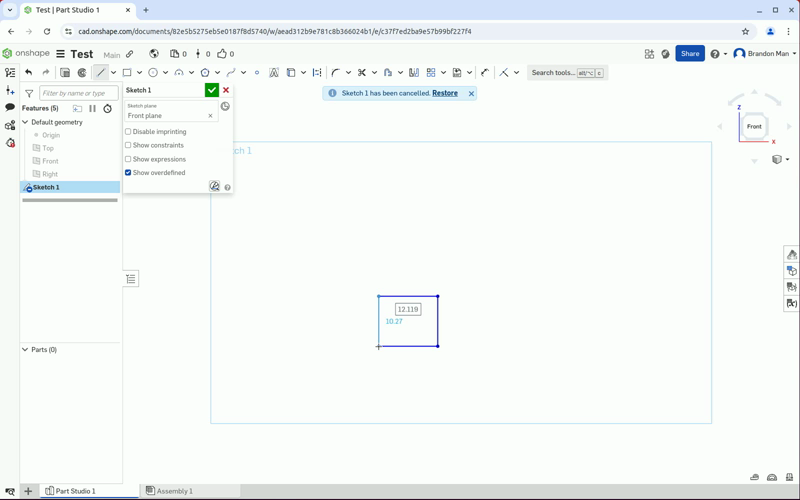
key(esc)
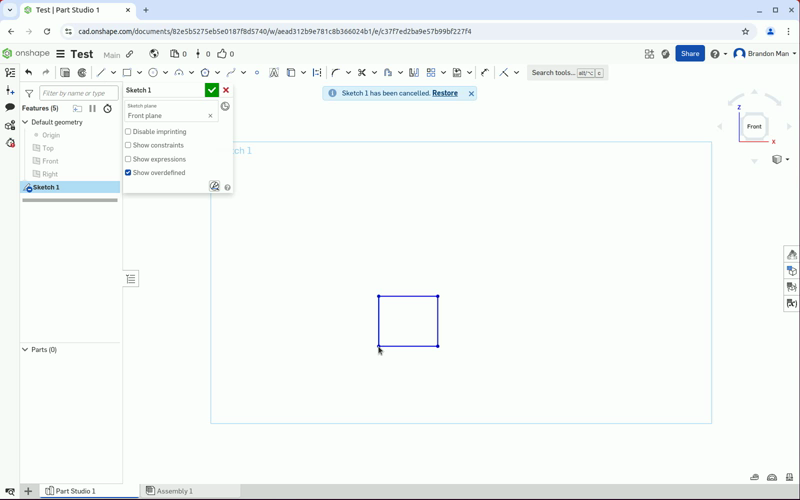
mouse_move(399, 328)
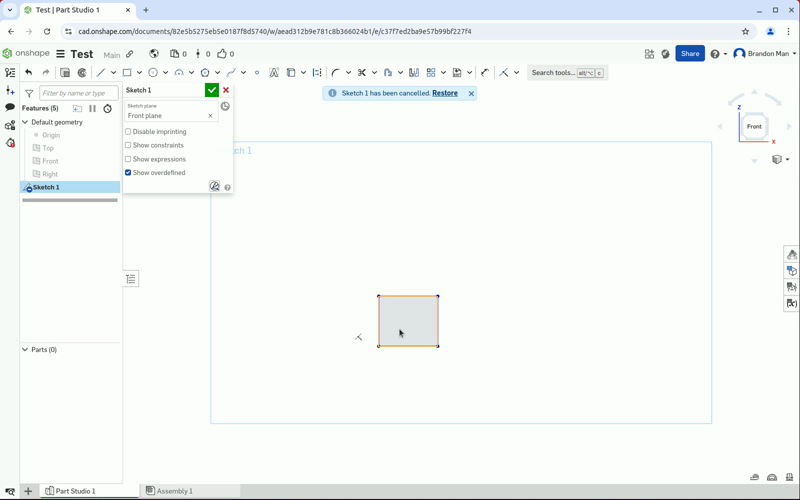
click(399, 328)
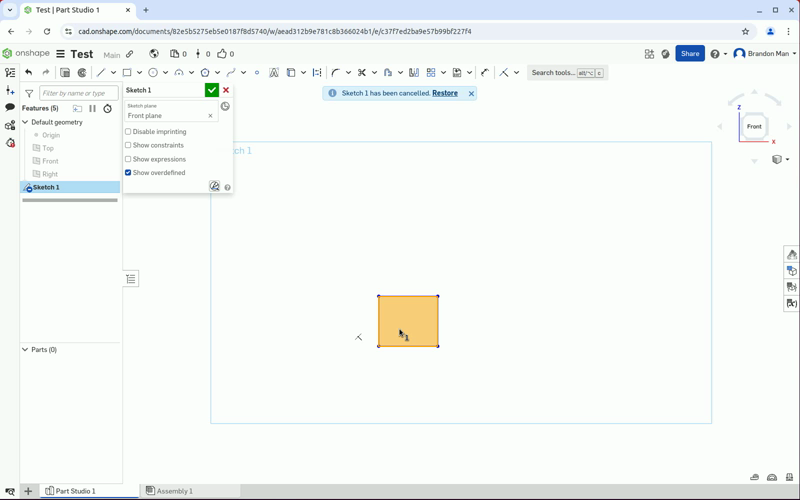
mouse_move(73, 352)
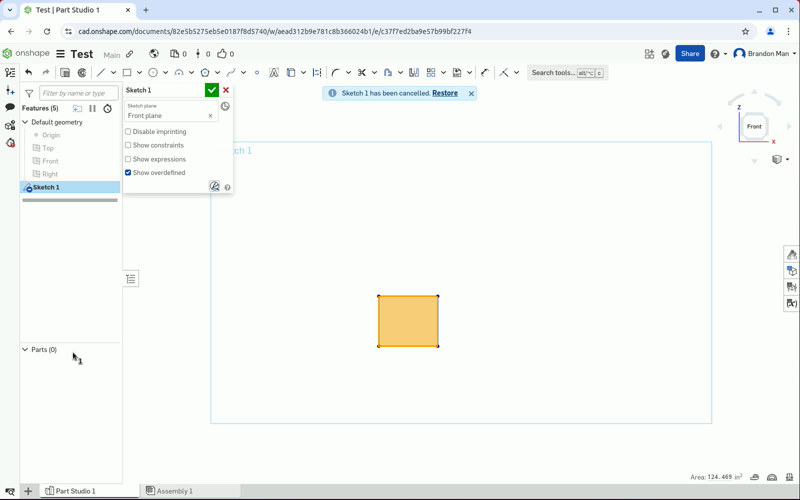
key(shift+y)
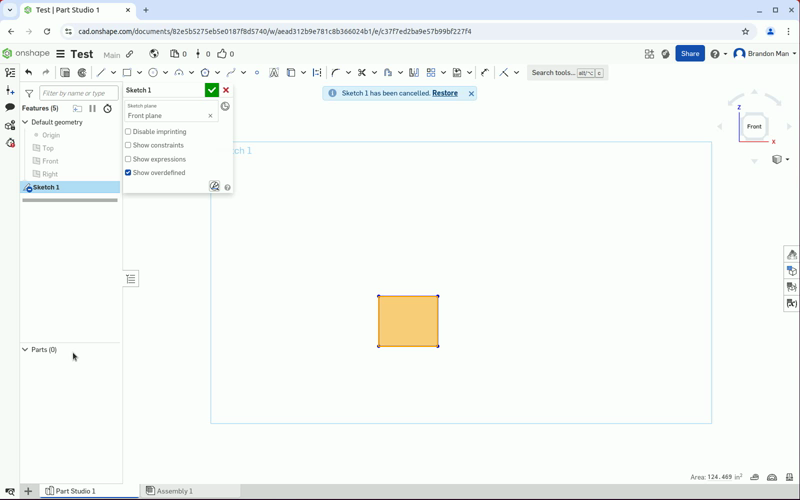
key(shift+e)
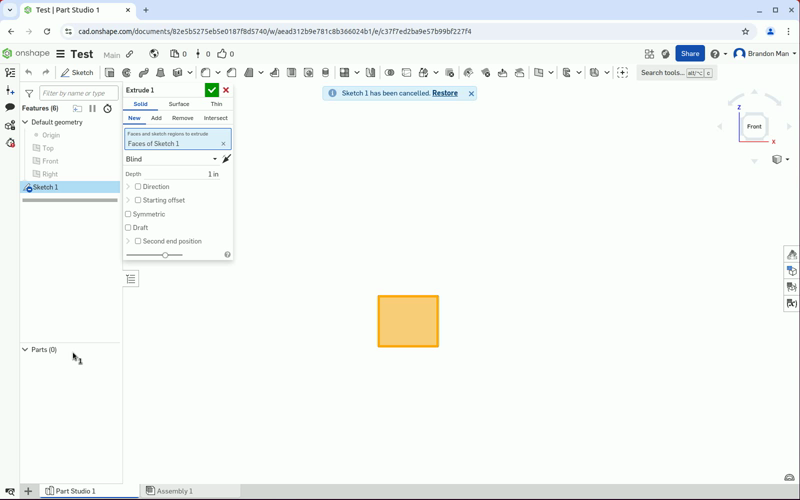
mouse_move(143, 106)
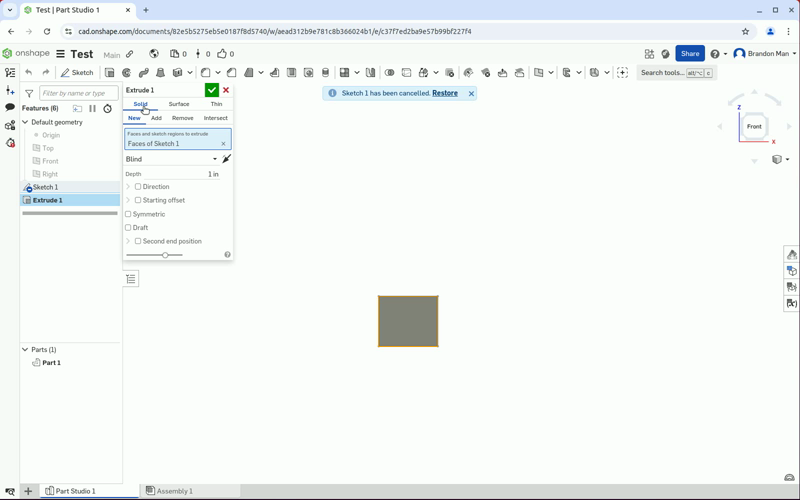
click(143, 106)
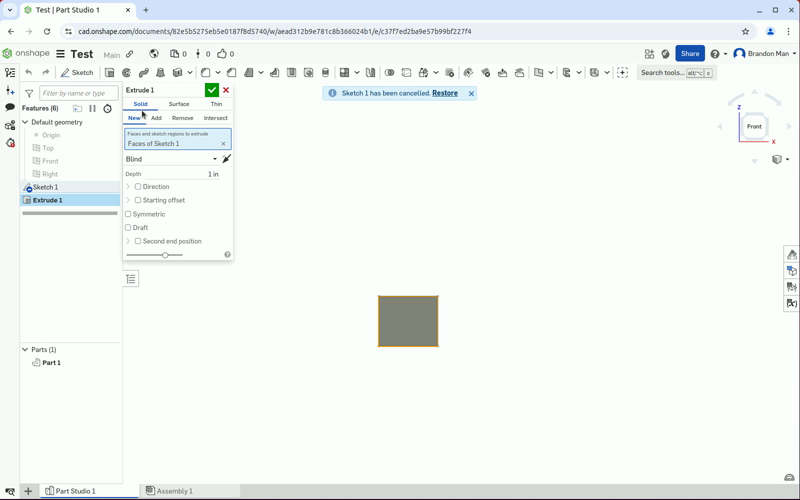
mouse_move(137, 120)
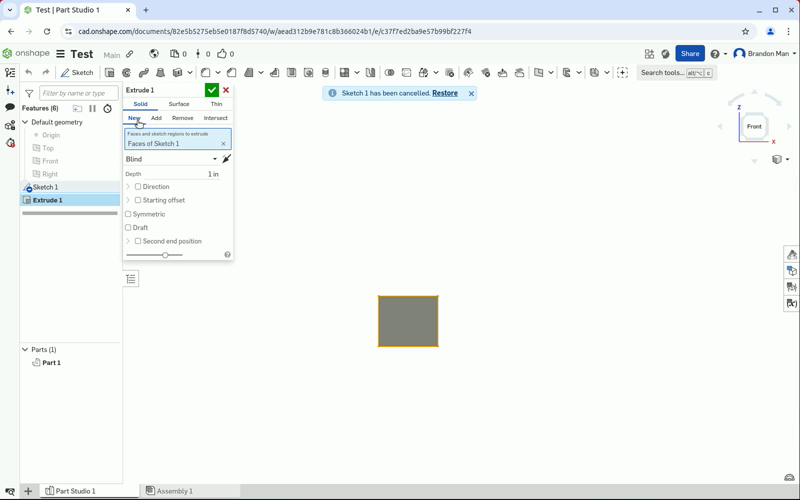
click(137, 120)
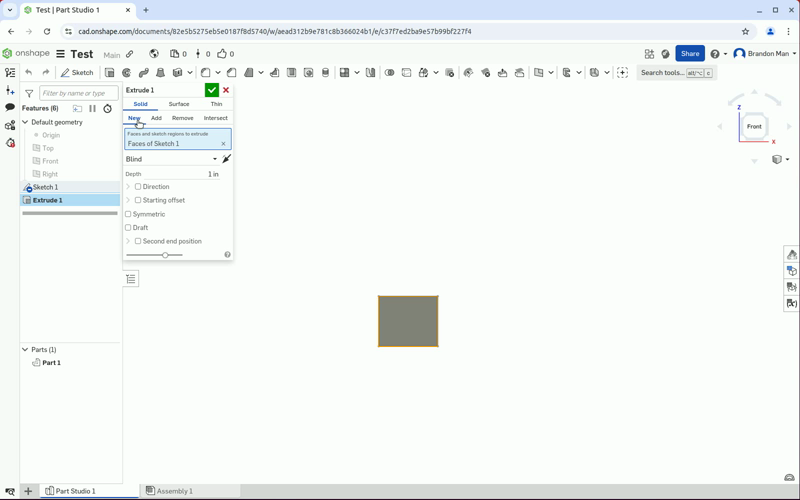
key(tab, 4)
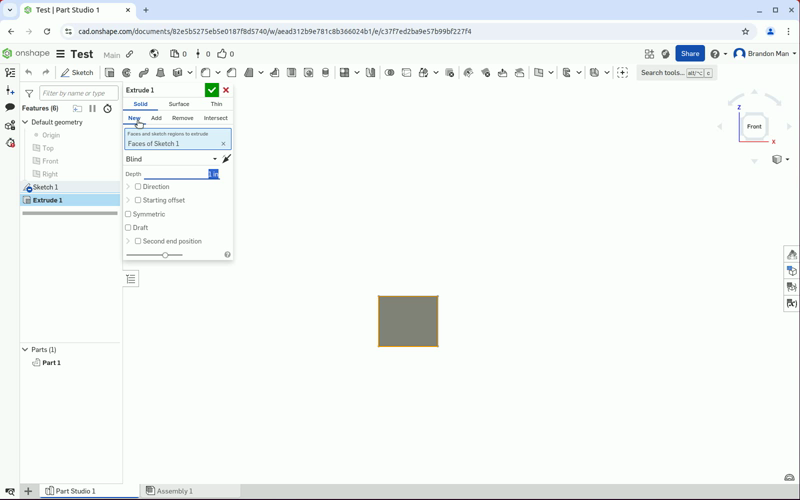
text(8.425)
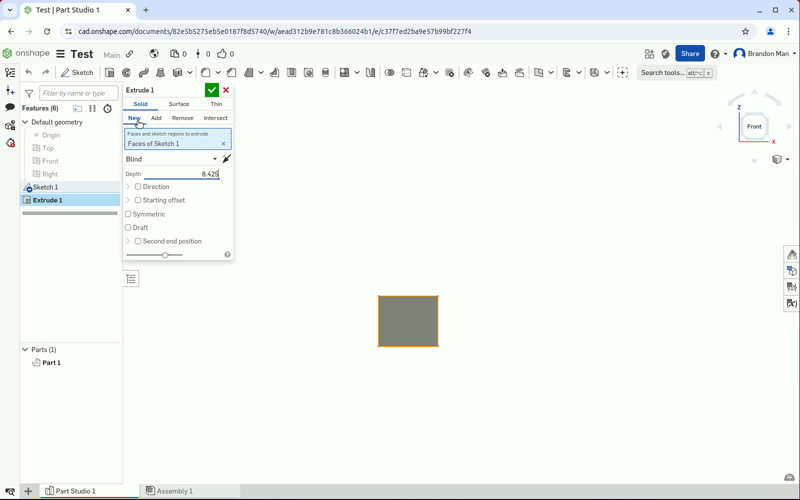
key(enter)
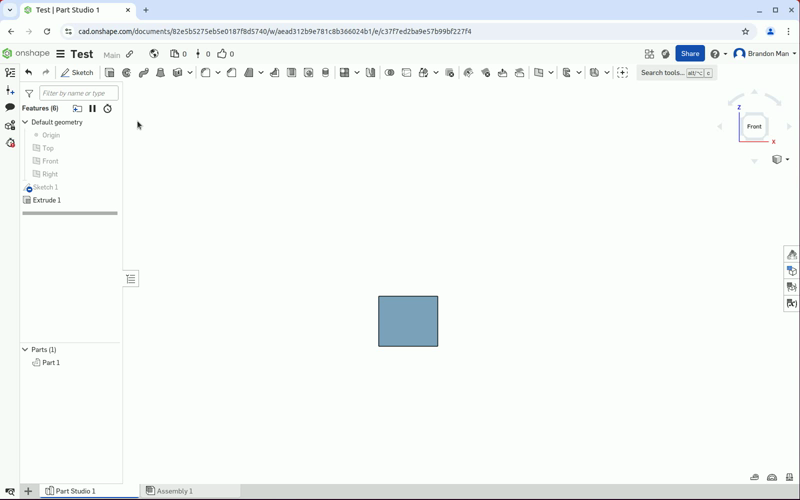
key(shift+h)
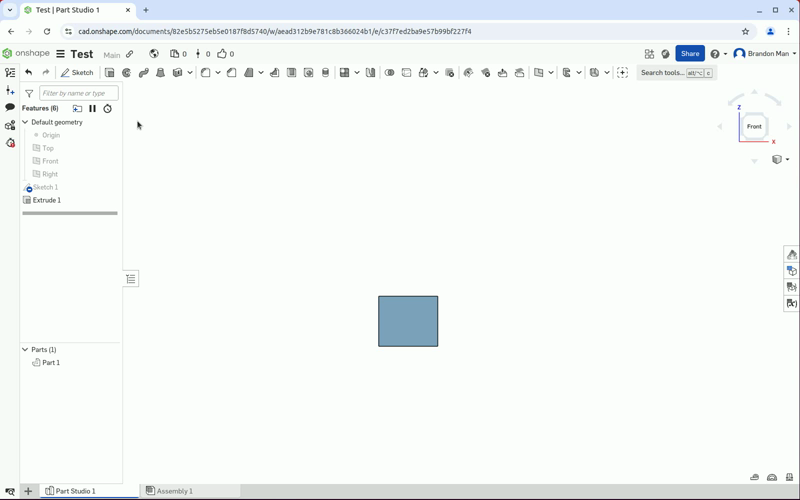
key(shift+h)
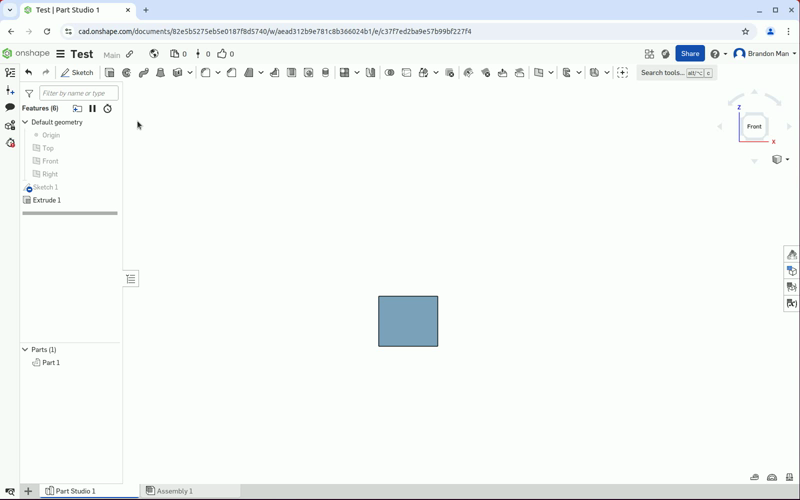
mouse_move(73, 189)
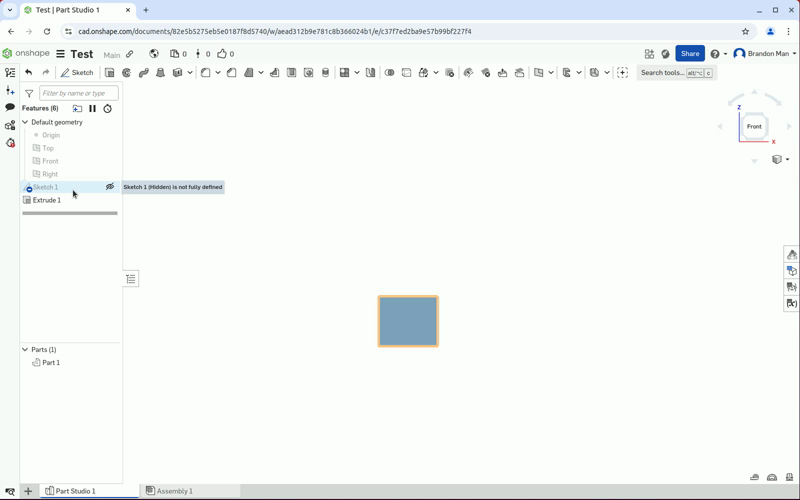
click(73, 189)
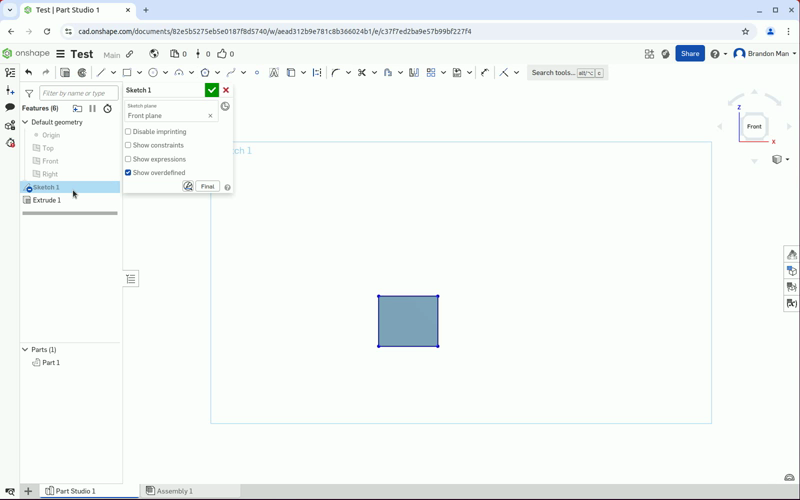
mouse_move(229, 92)
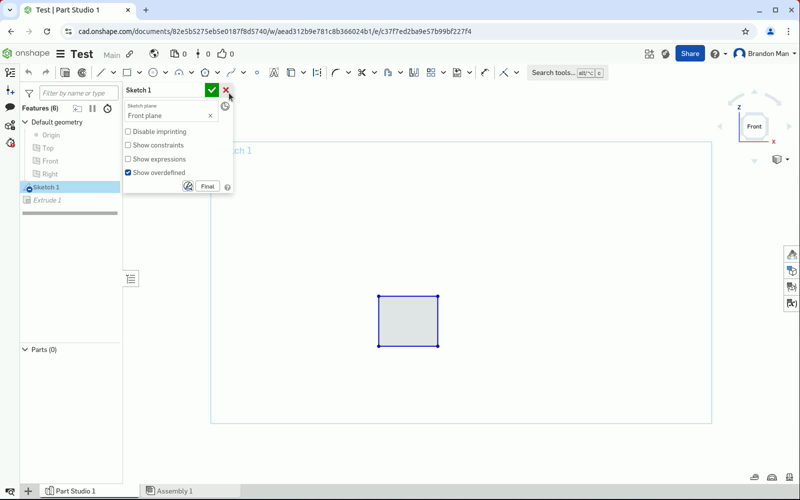
click(229, 92)
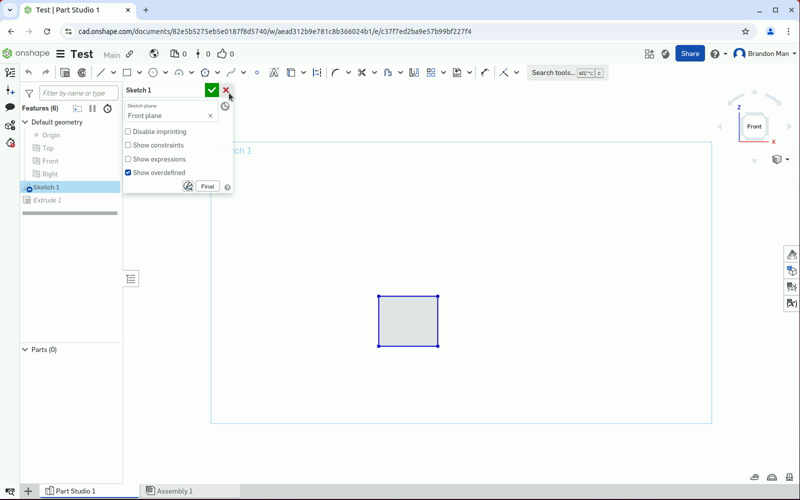
key(shift+s)
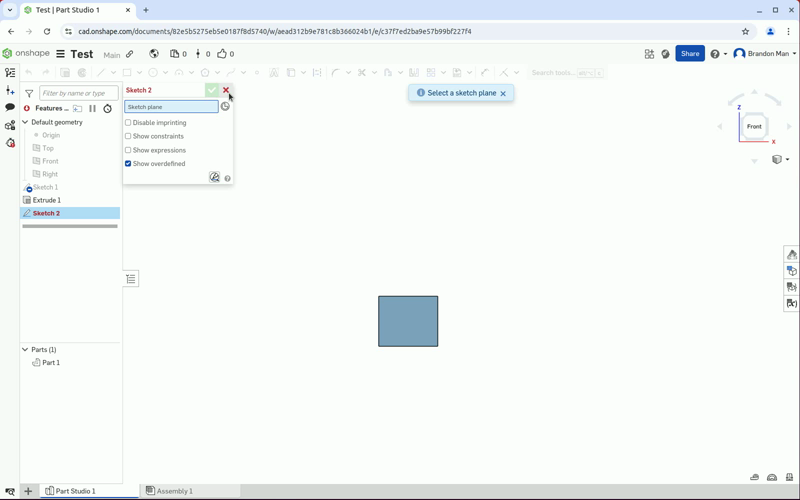
mouse_move(73, 163)
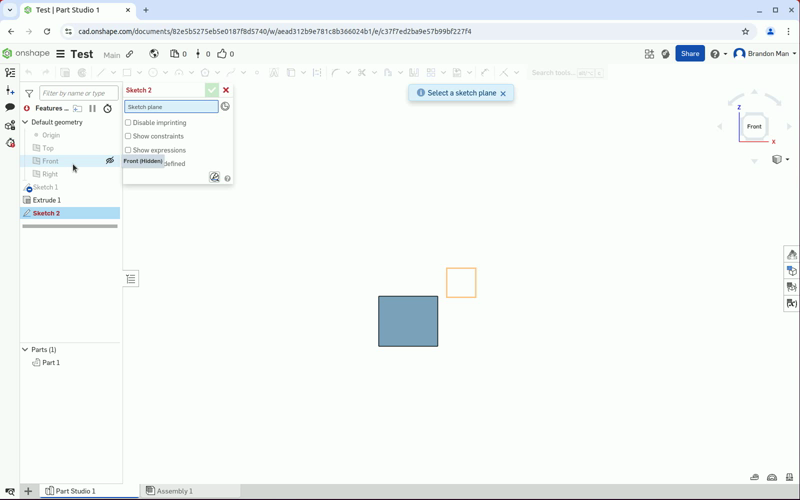
click(73, 163)
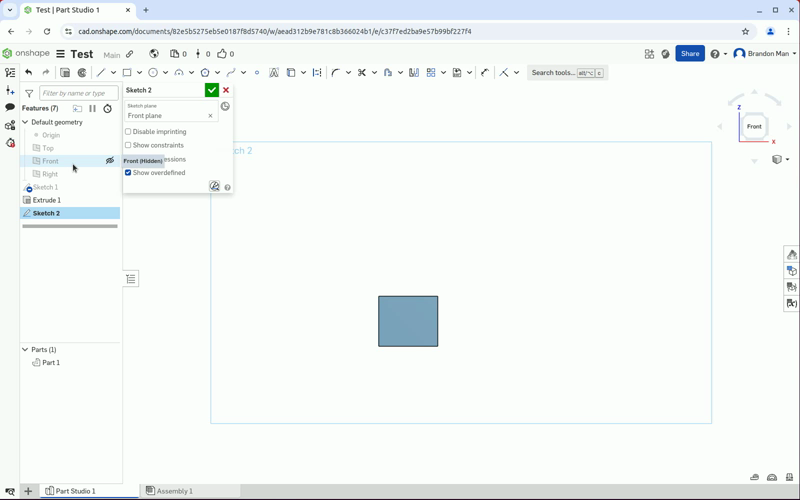
mouse_move(73, 352)
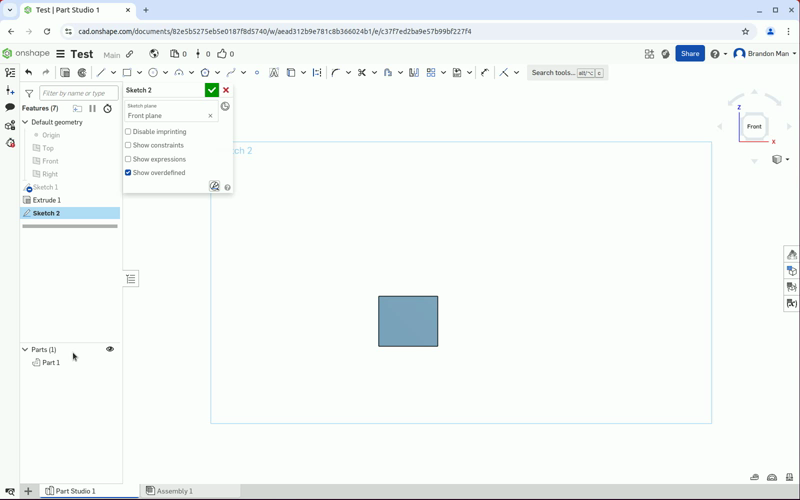
key(y)
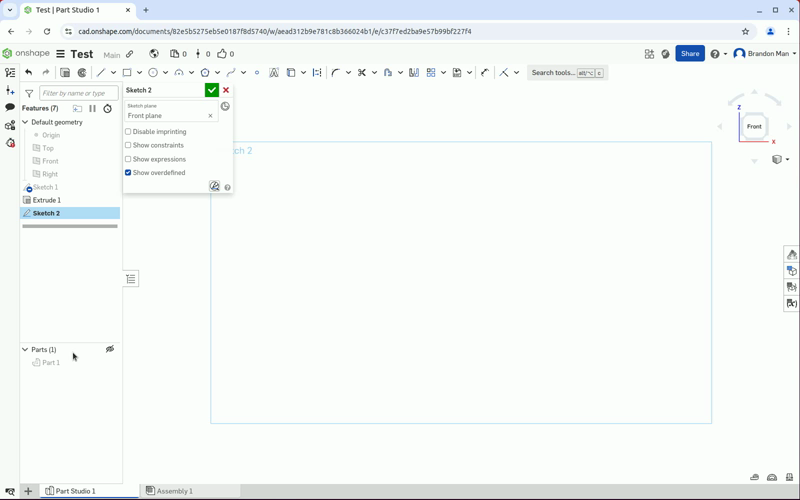
key(l)
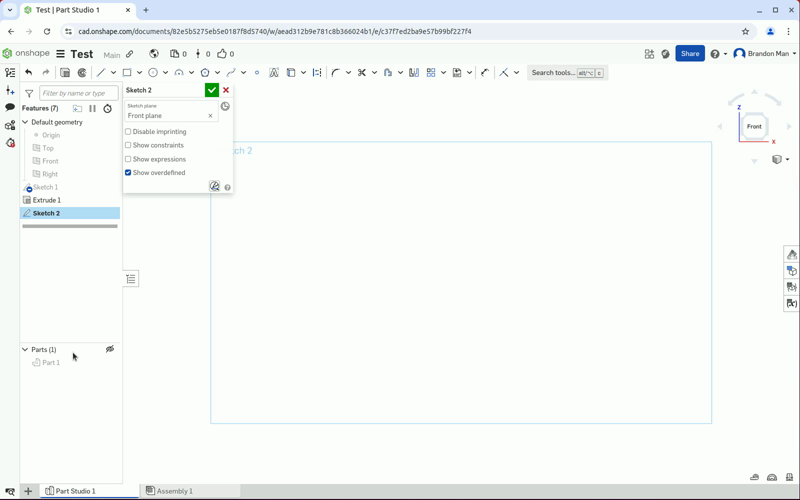
key_down(shift)
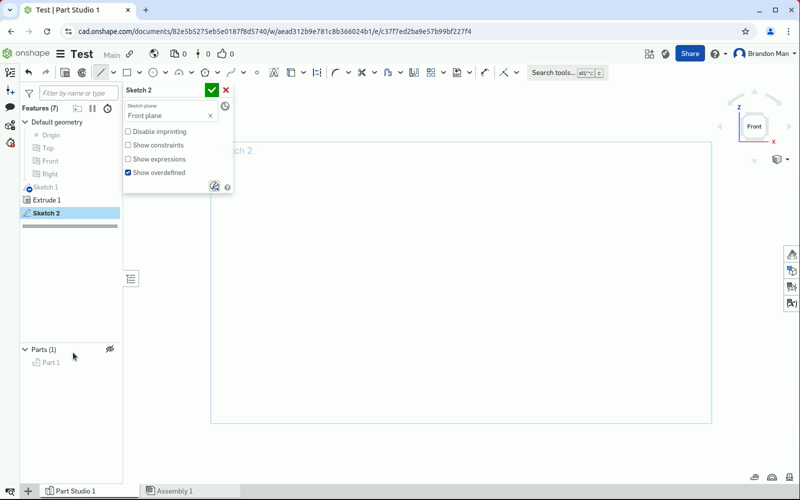
mouse_move(497, 264)
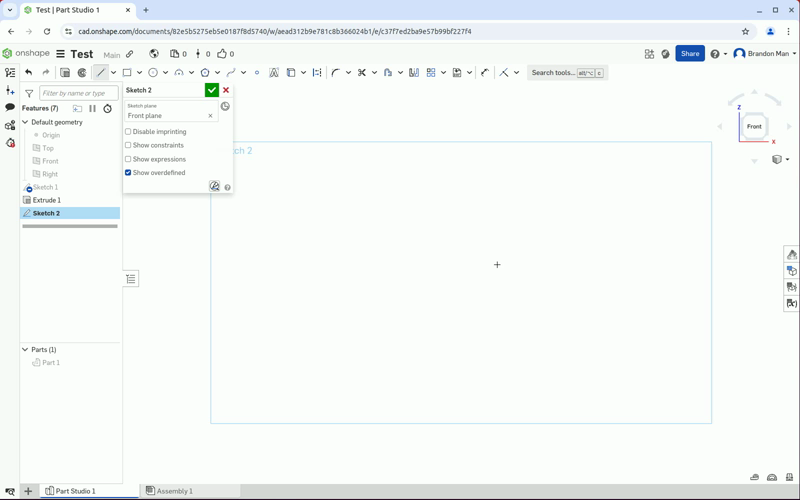
click(497, 264)
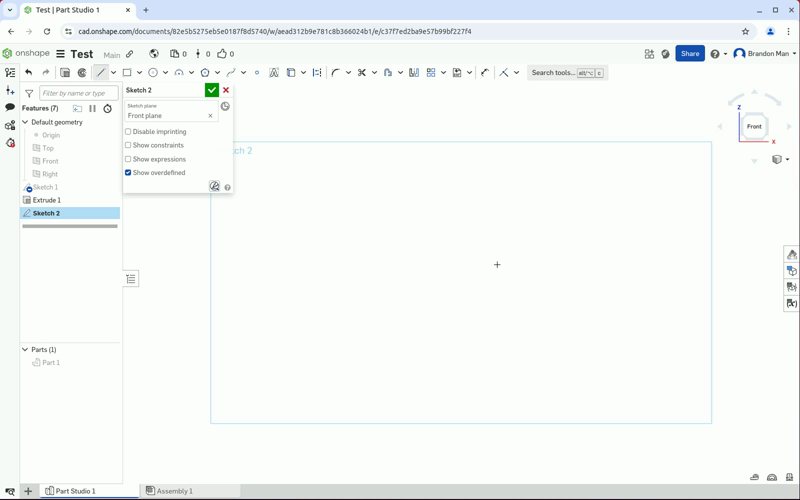
key_up(shift)
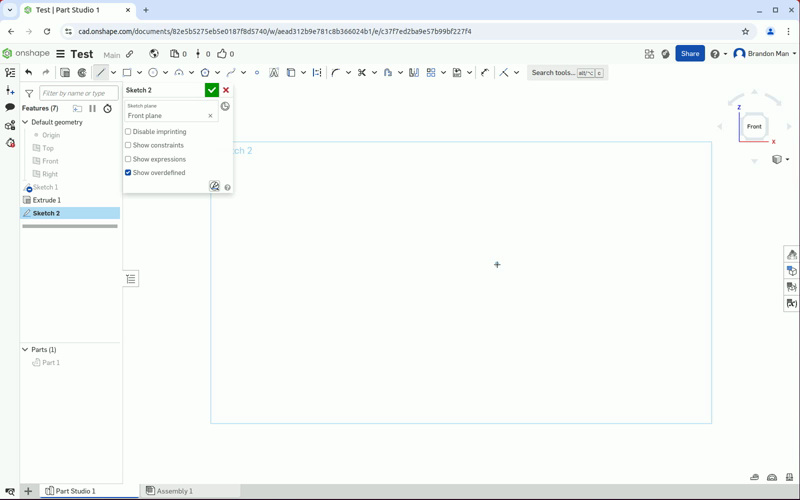
key_down(shift)
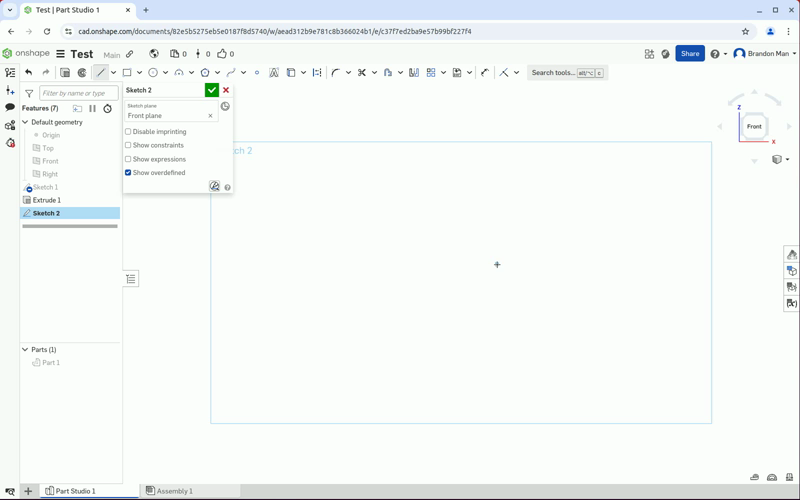
mouse_move(573, 264)
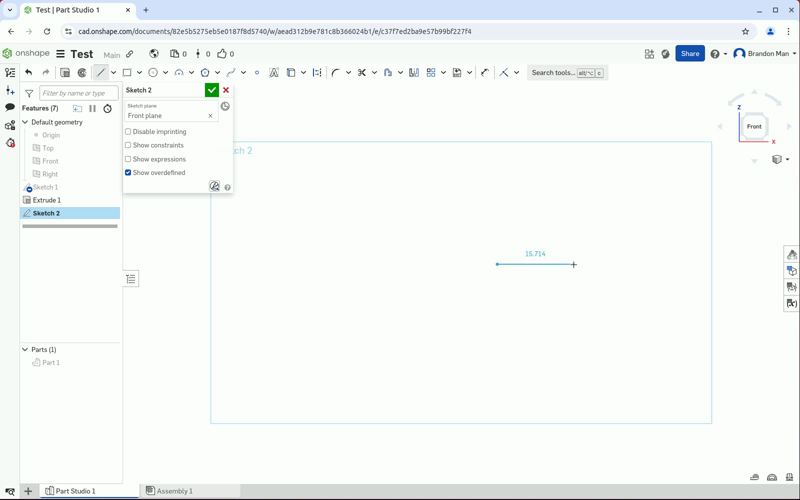
click(573, 264)
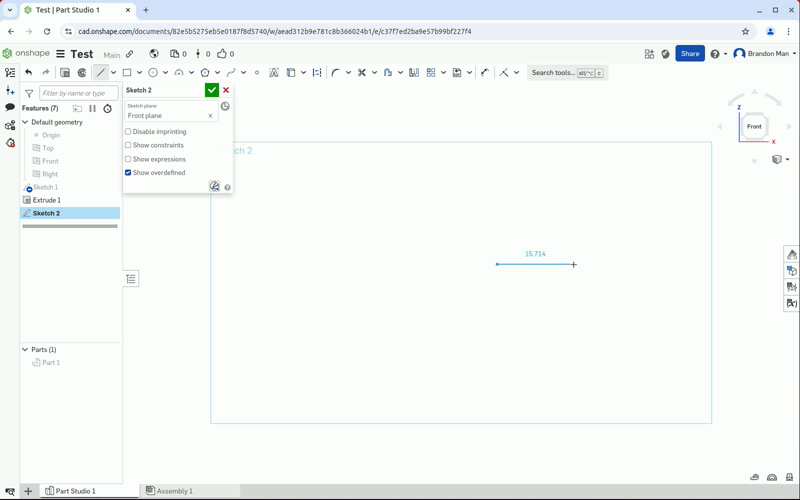
key_up(shift)
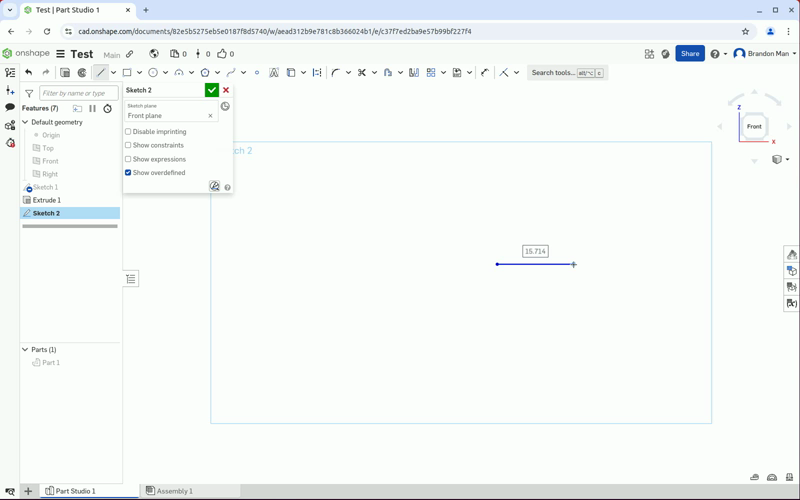
key_down(shift)
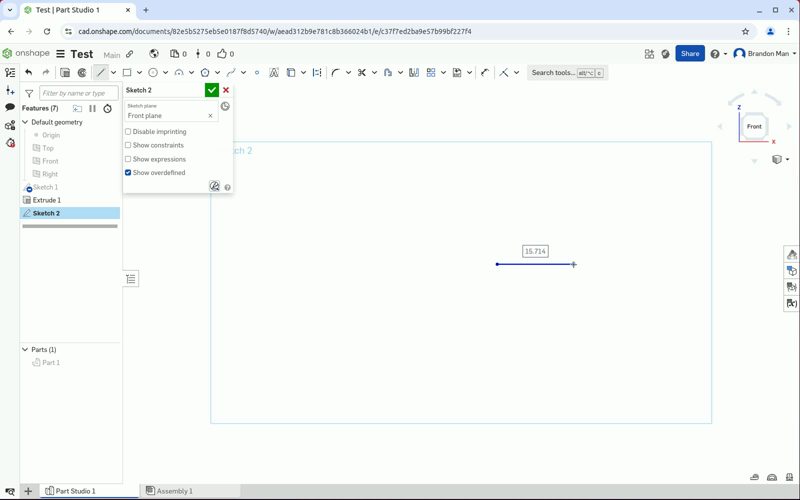
mouse_move(589, 264)
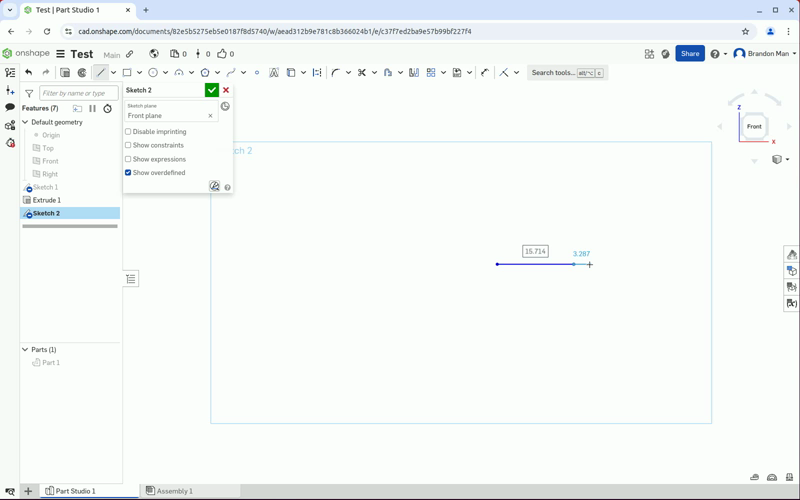
mouse_move(573, 213)
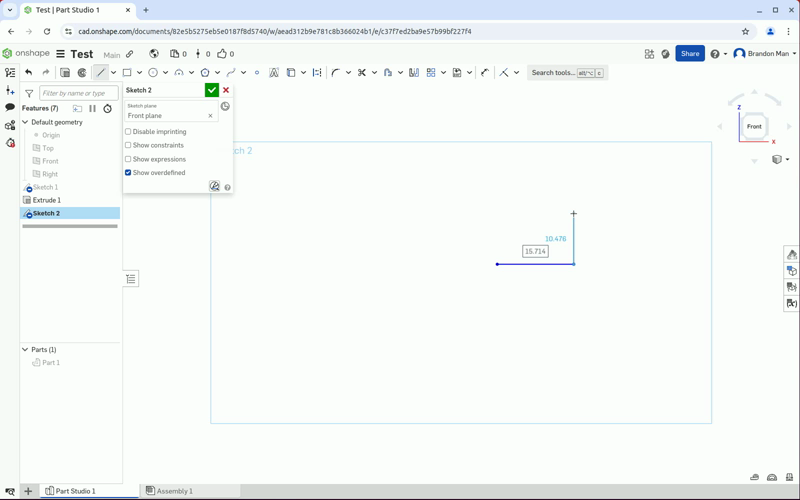
click(573, 213)
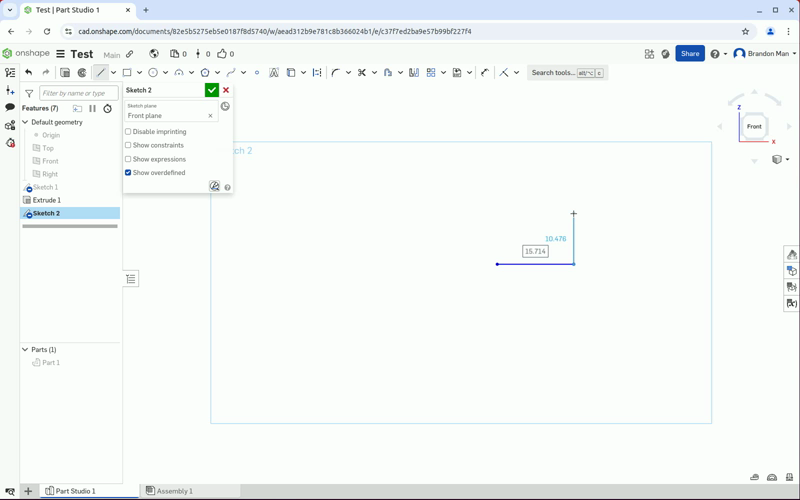
key_up(shift)
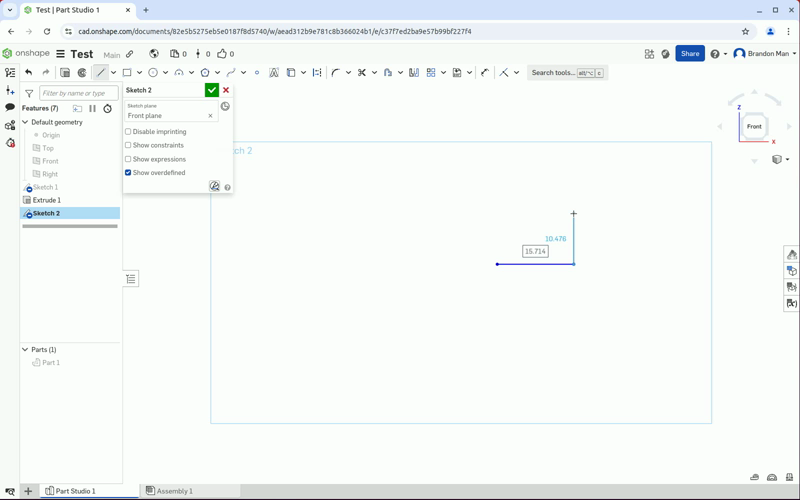
key_down(shift)
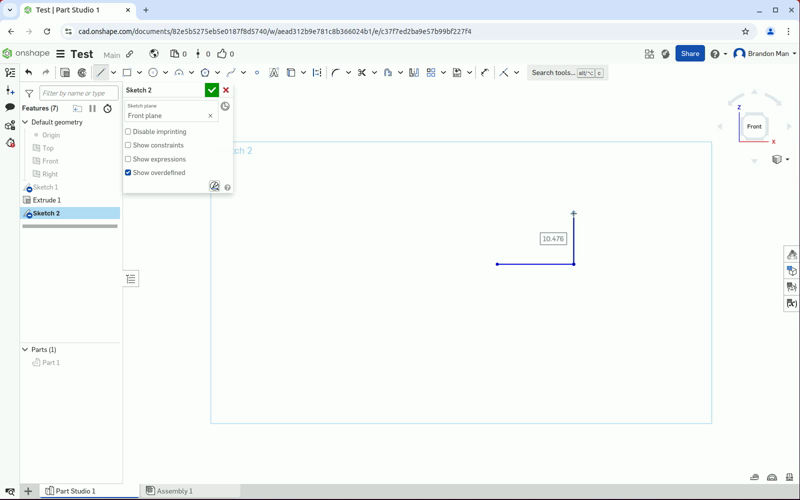
mouse_move(497, 213)
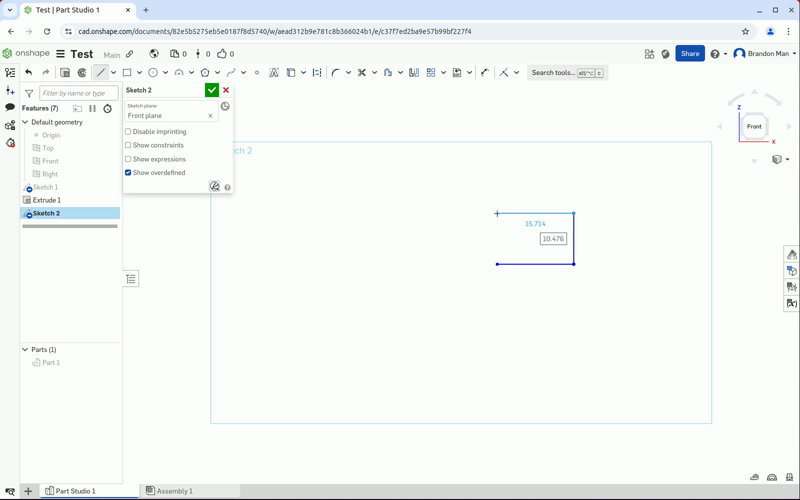
click(497, 213)
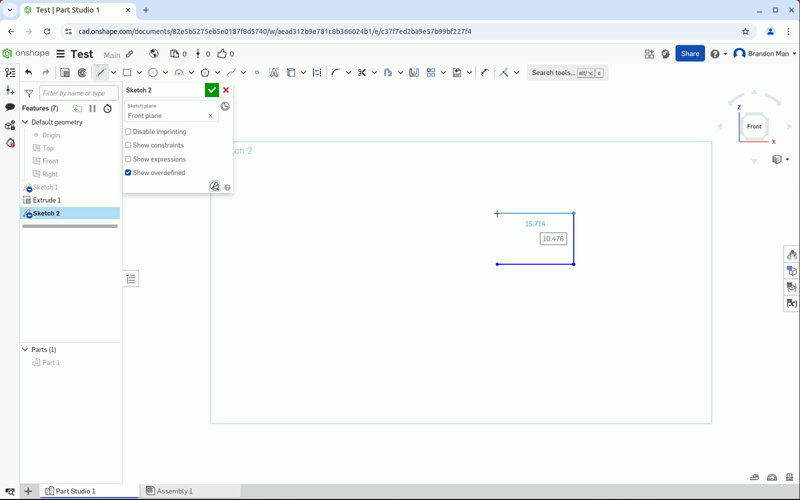
key_up(shift)
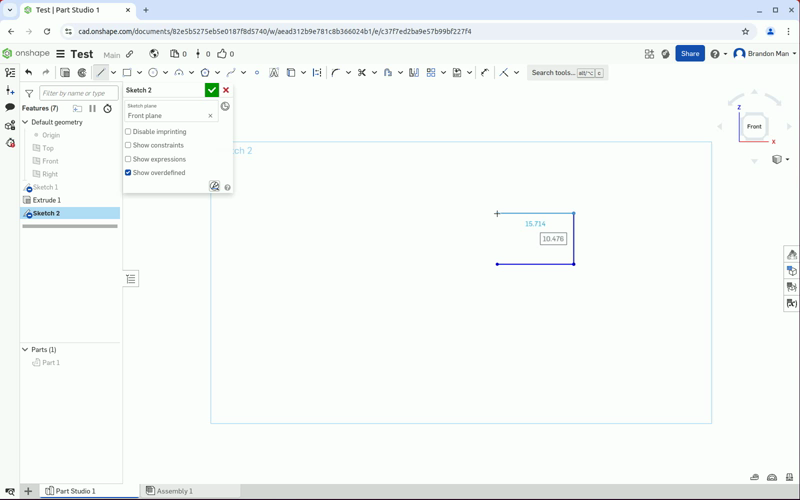
mouse_move(527, 213)
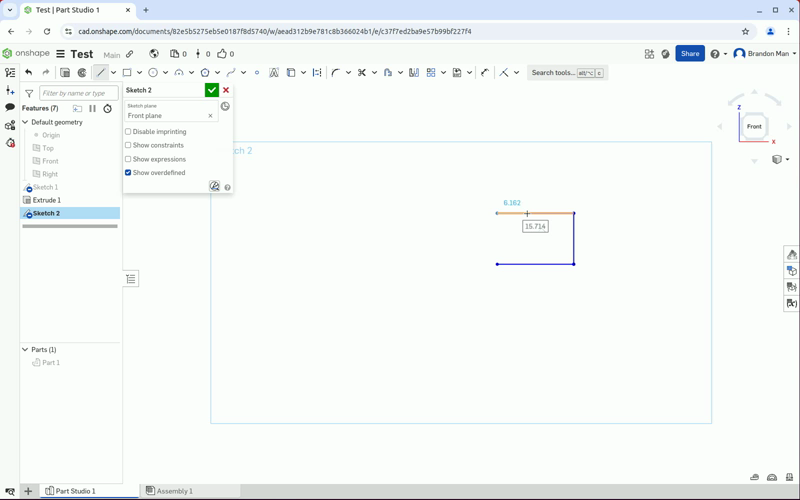
key_down(shift)
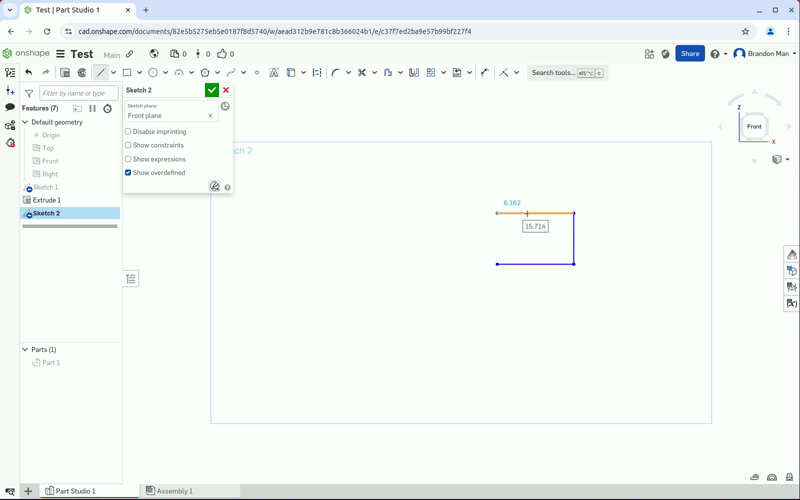
mouse_move(497, 264)
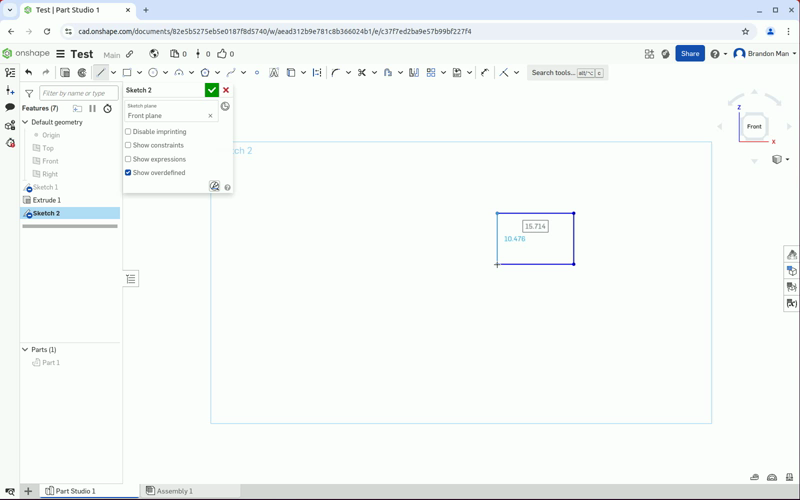
key_up(shift)
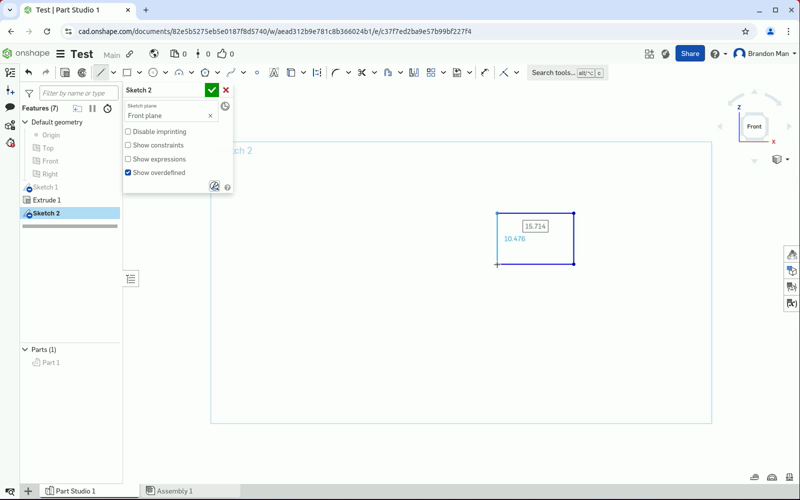
click(497, 264)
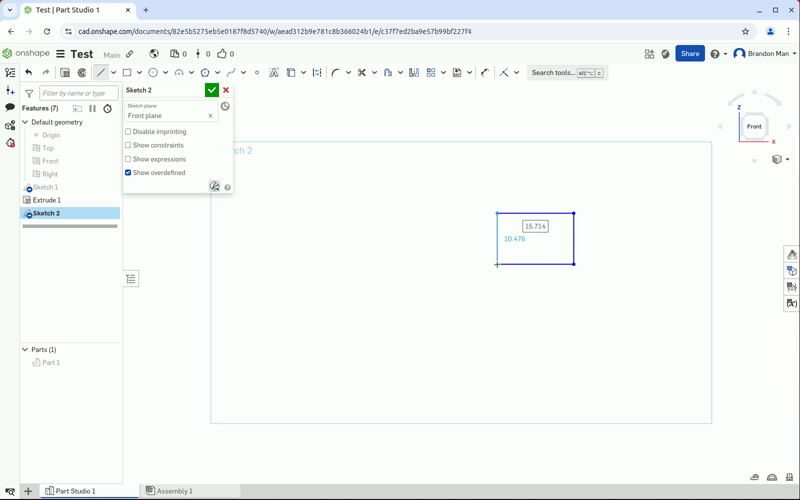
key(esc)
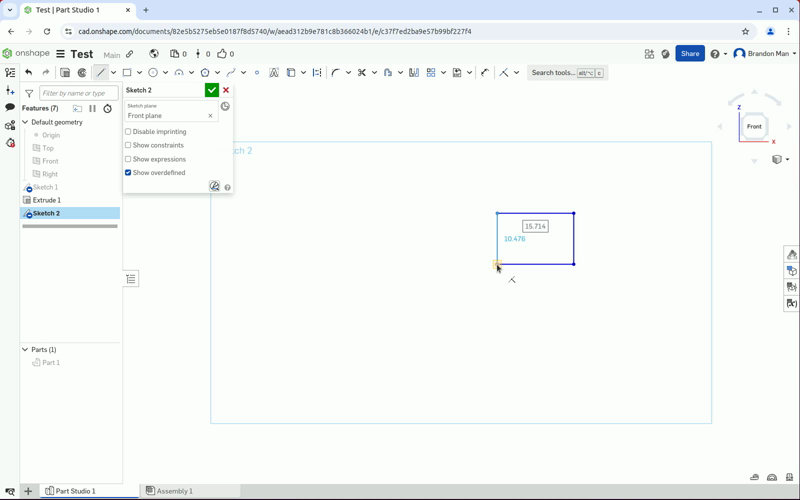
mouse_move(513, 245)
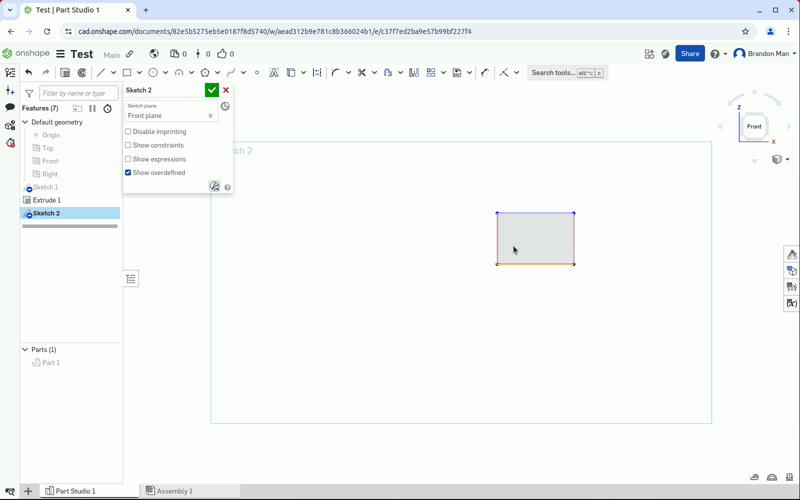
click(513, 245)
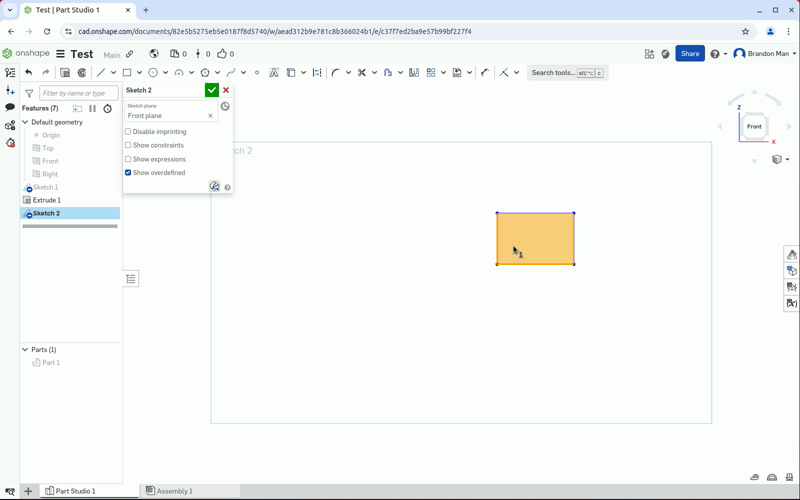
mouse_move(73, 352)
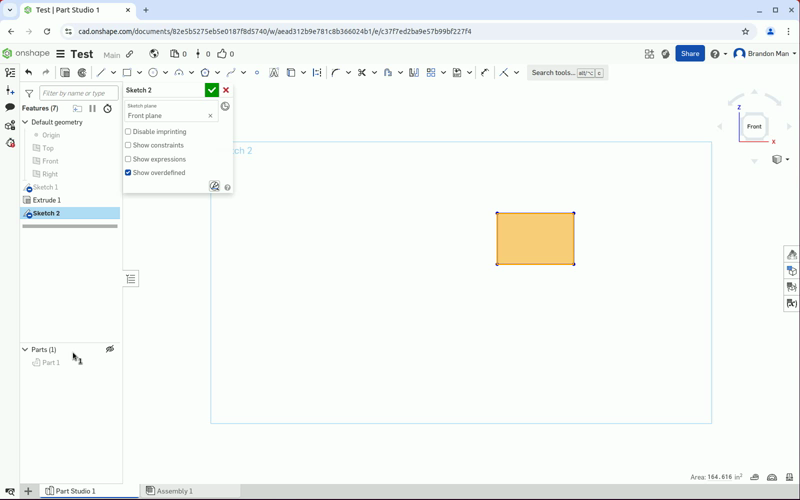
key(shift+y)
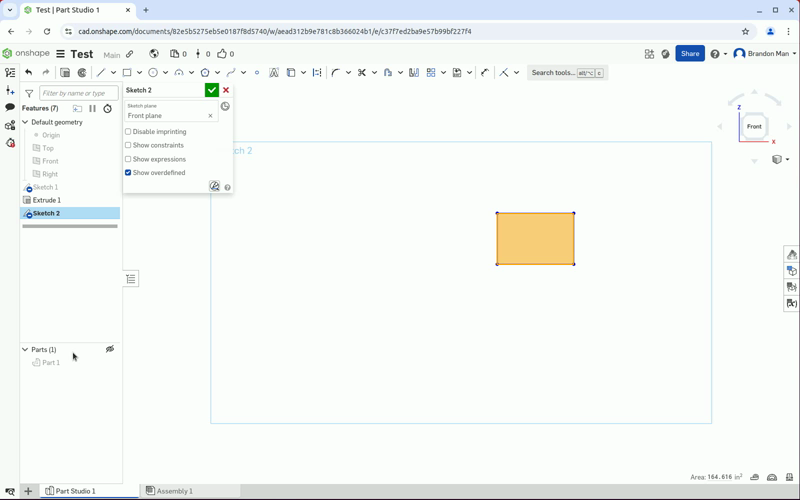
key(shift+e)
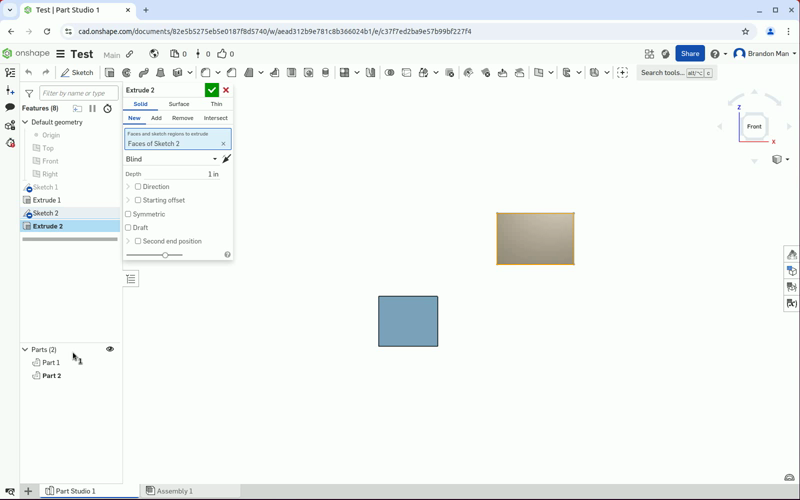
mouse_move(143, 106)
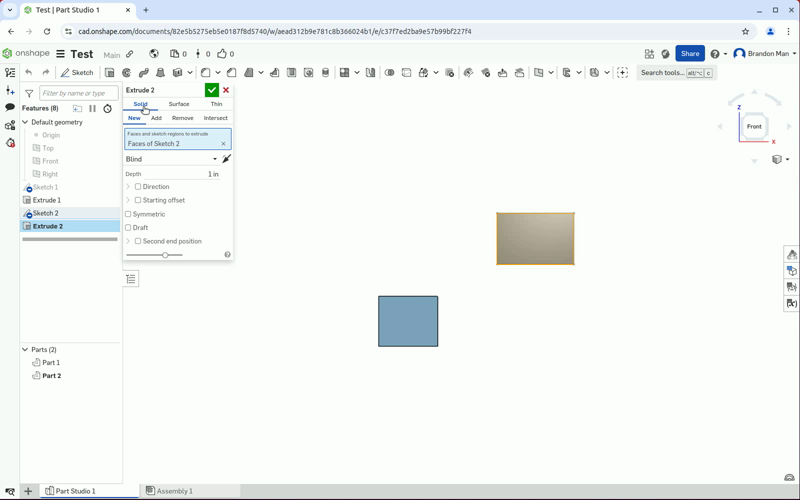
click(143, 106)
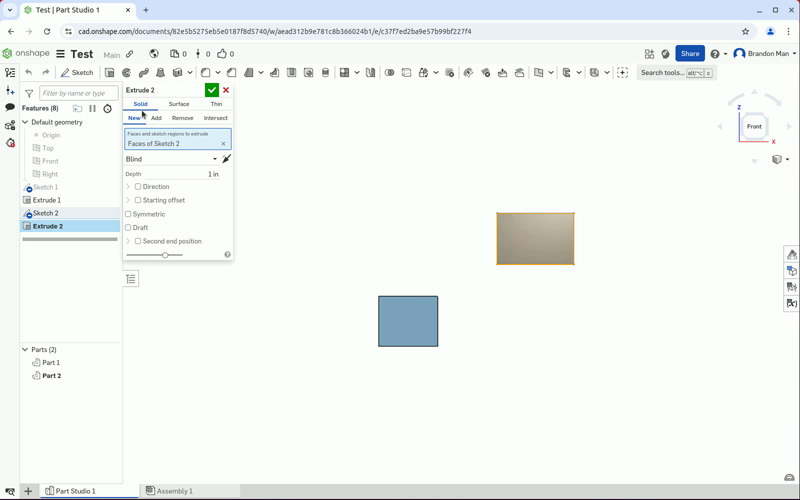
mouse_move(137, 120)
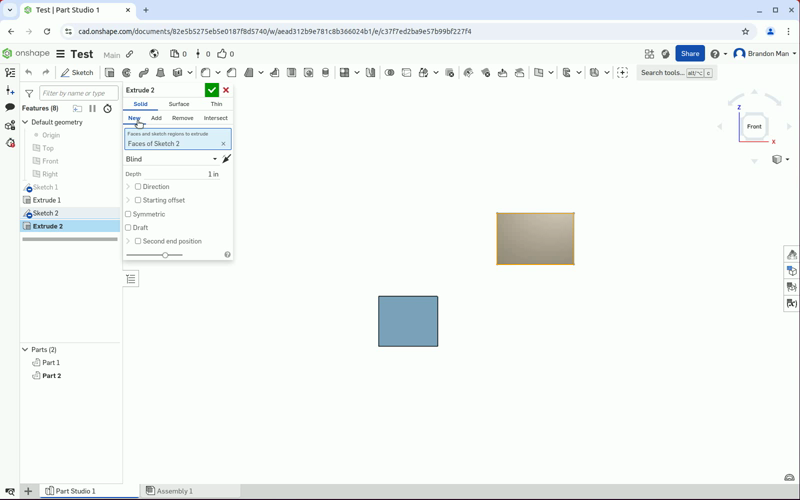
click(137, 120)
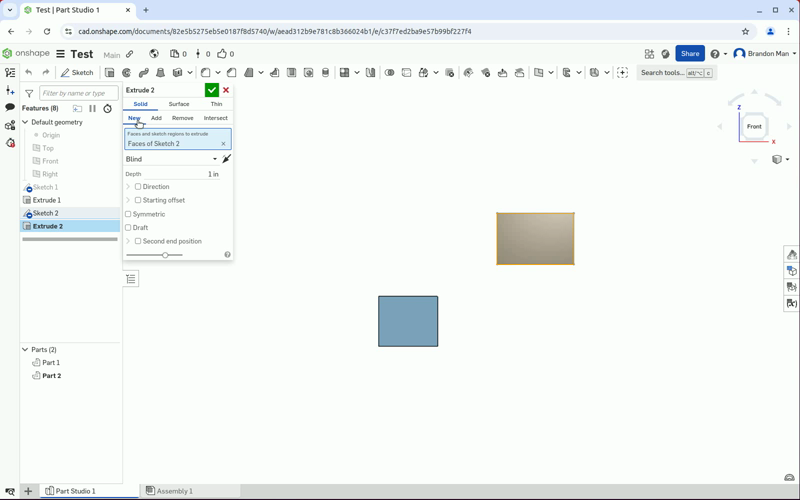
key(tab, 4)
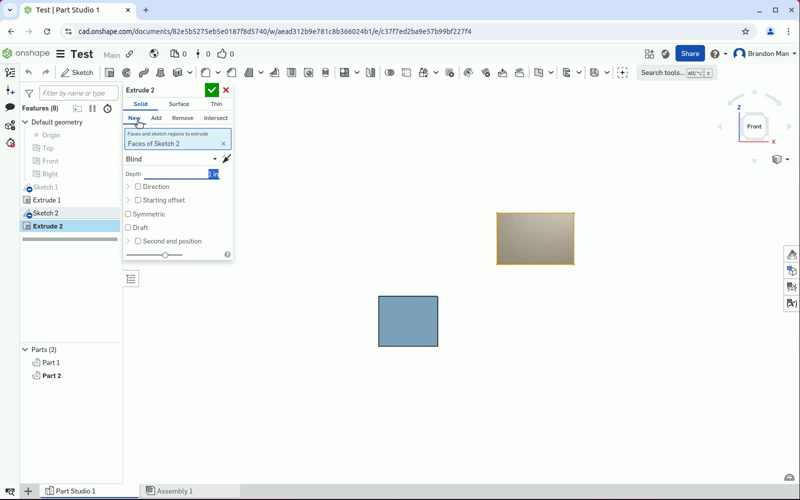
text(8.425)
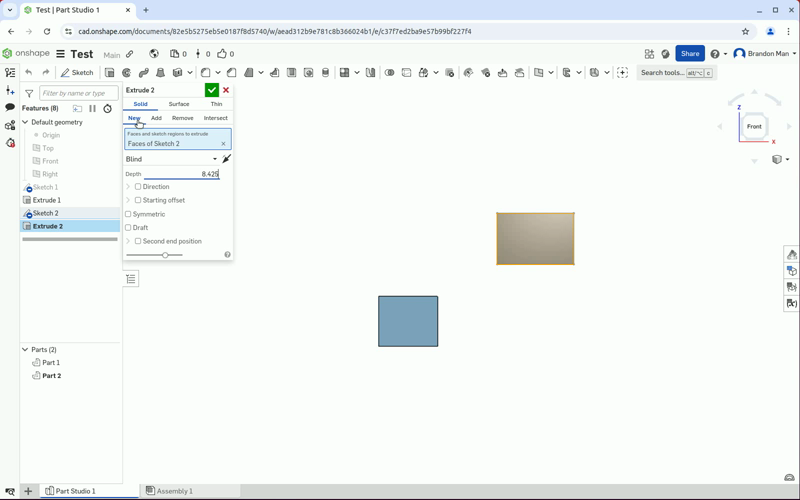
key(enter)
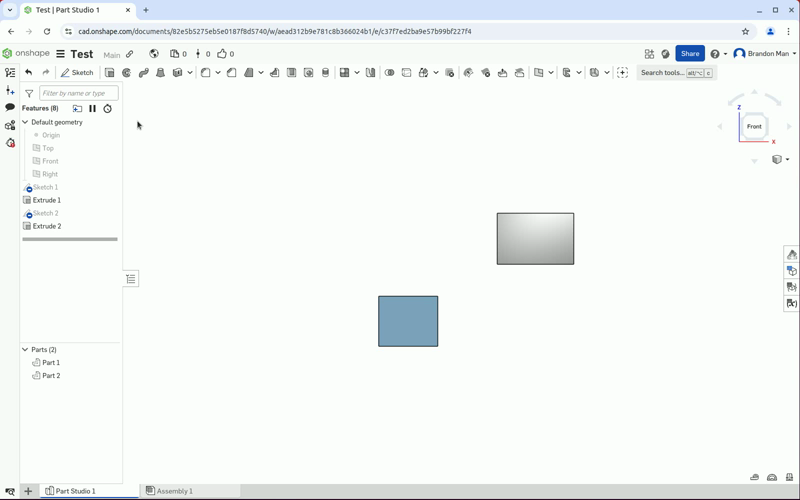
key(shift+h)
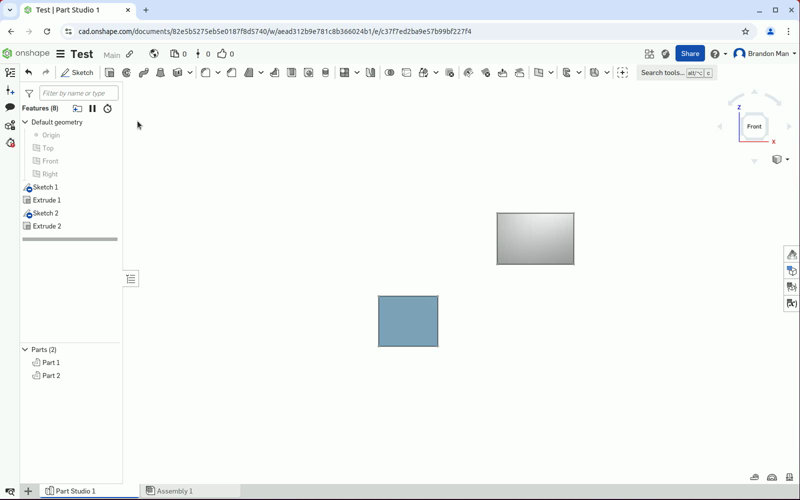
key(shift+h)
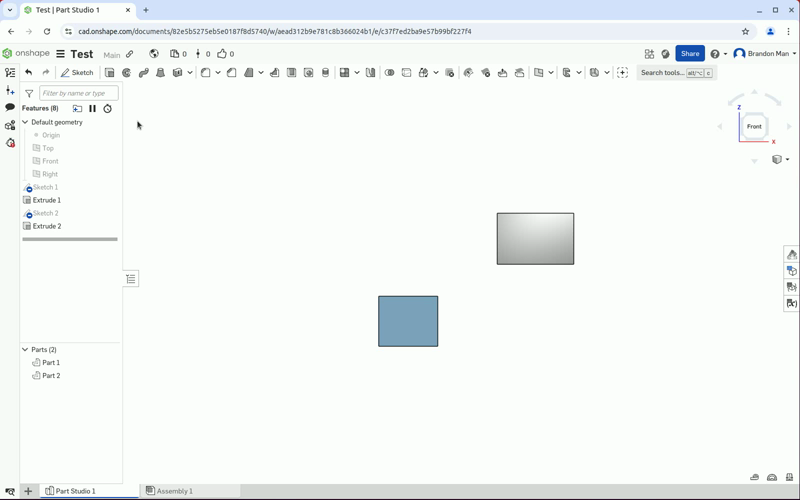
mouse_move(73, 189)
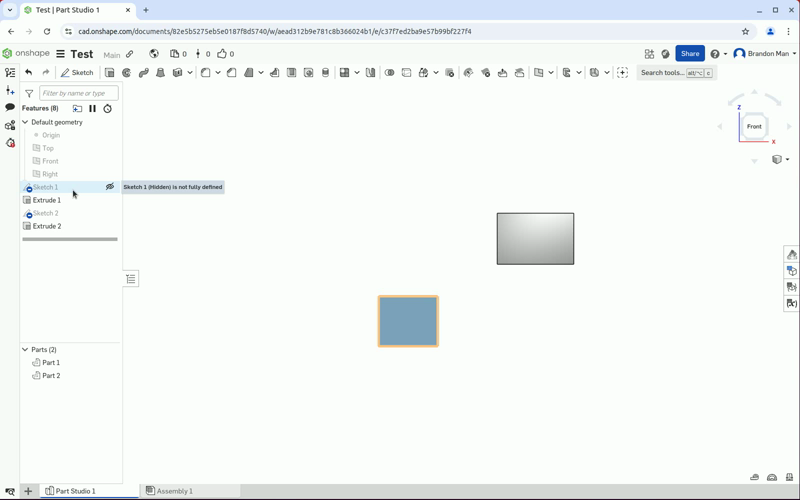
click(73, 189)
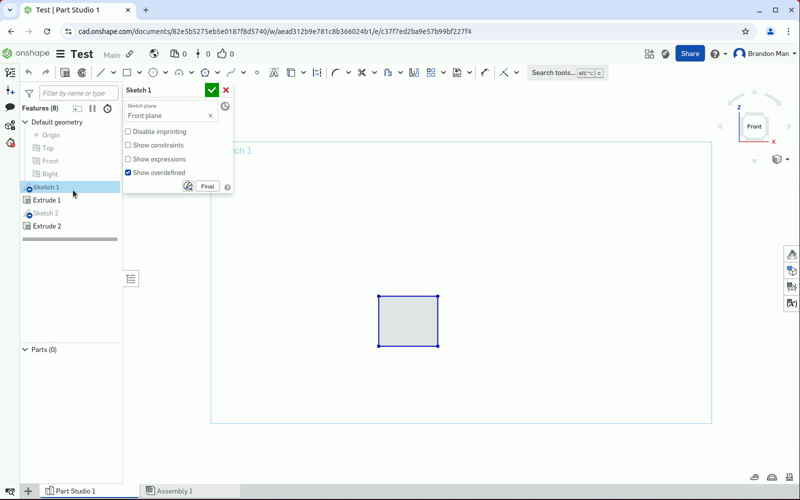
mouse_move(229, 92)
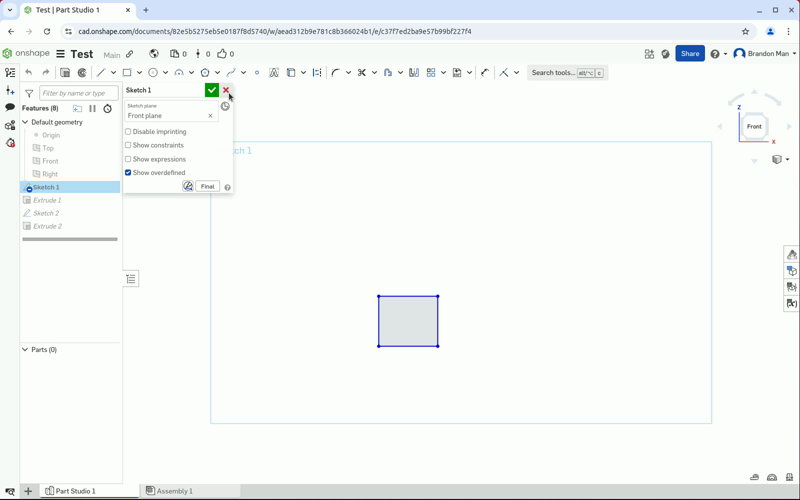
click(229, 92)
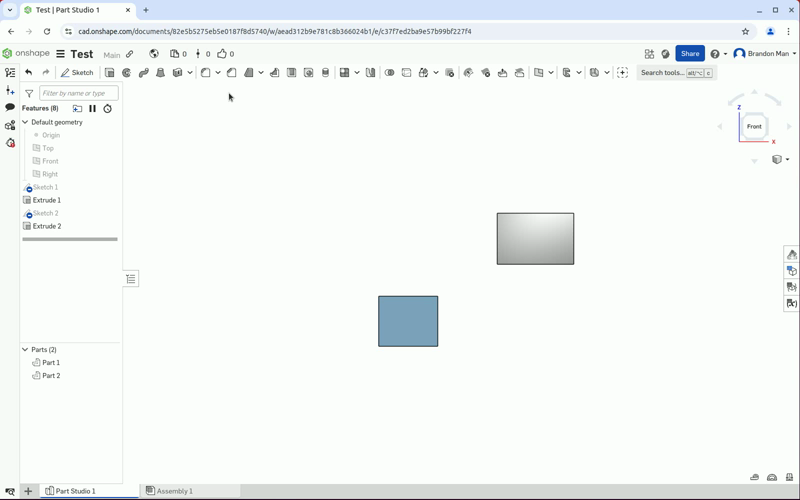
mouse_move(541, 75)
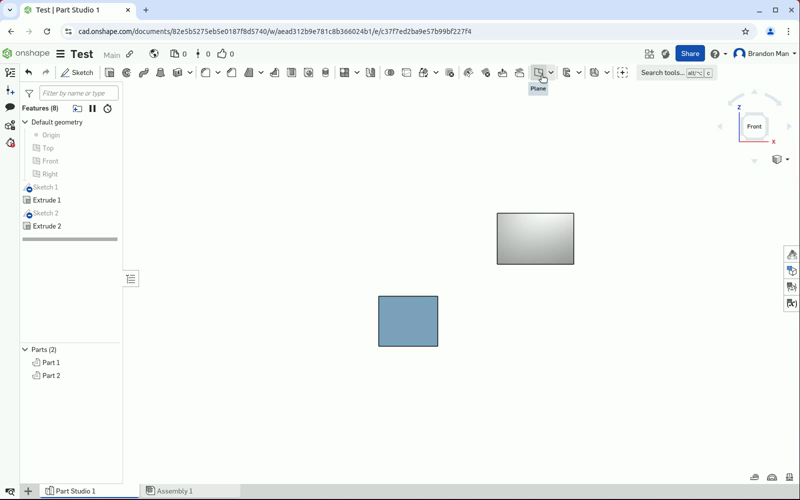
click(541, 75)
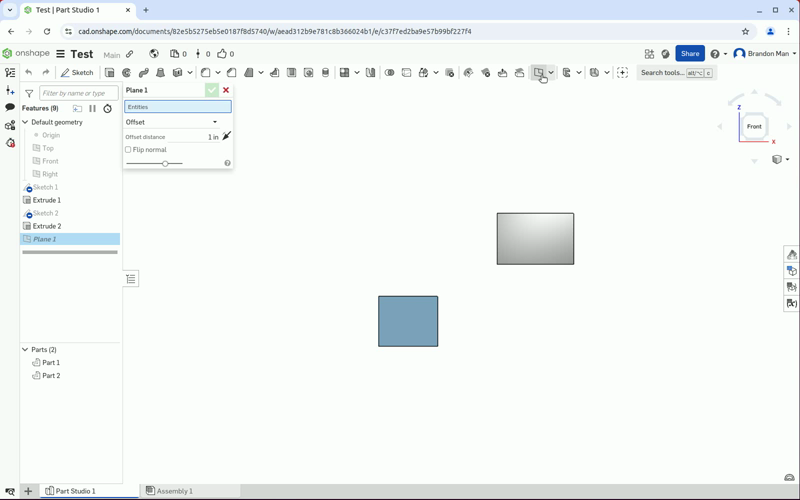
mouse_move(73, 163)
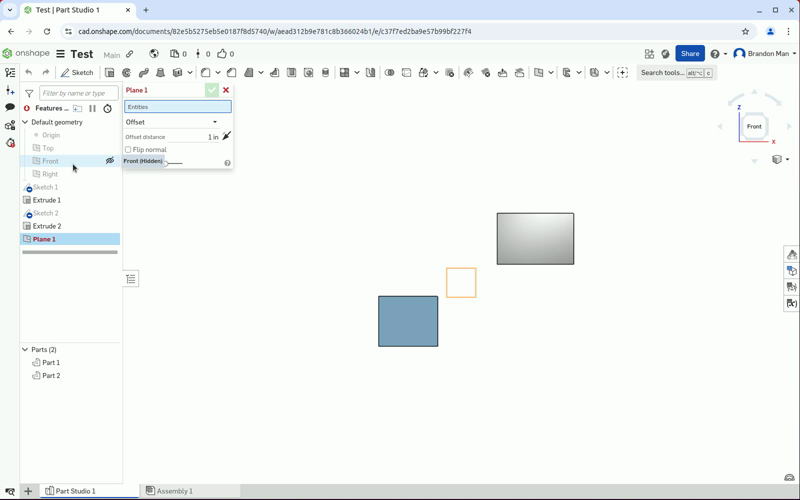
click(73, 163)
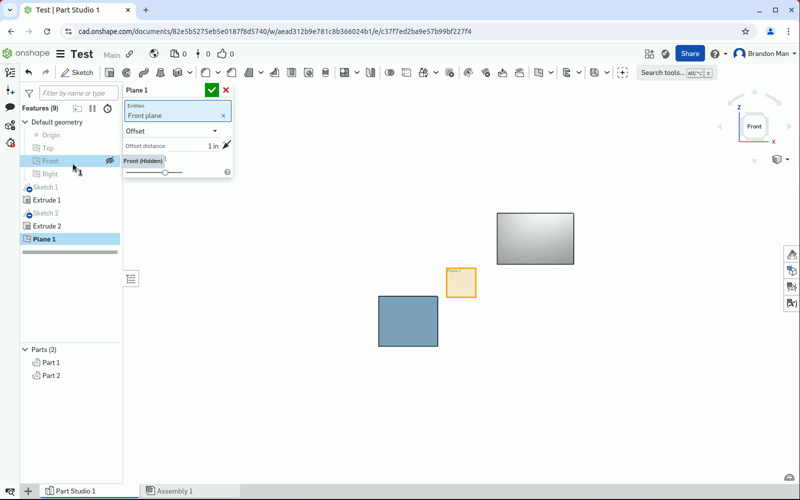
key(tab, 2)
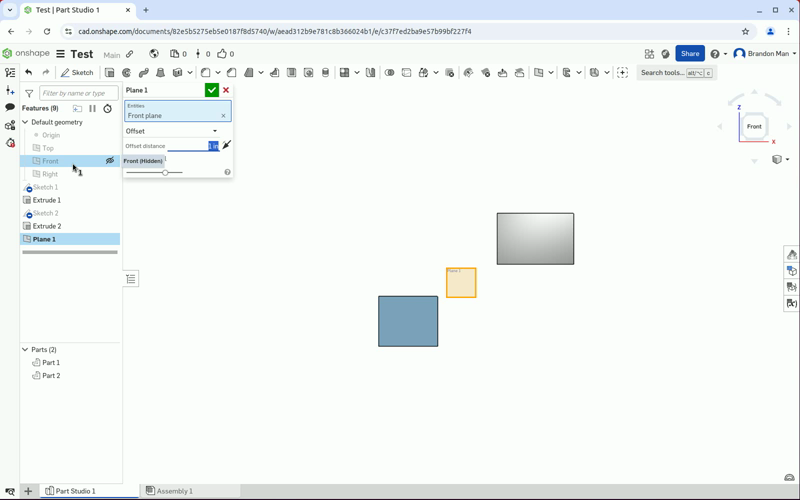
text(8.411)
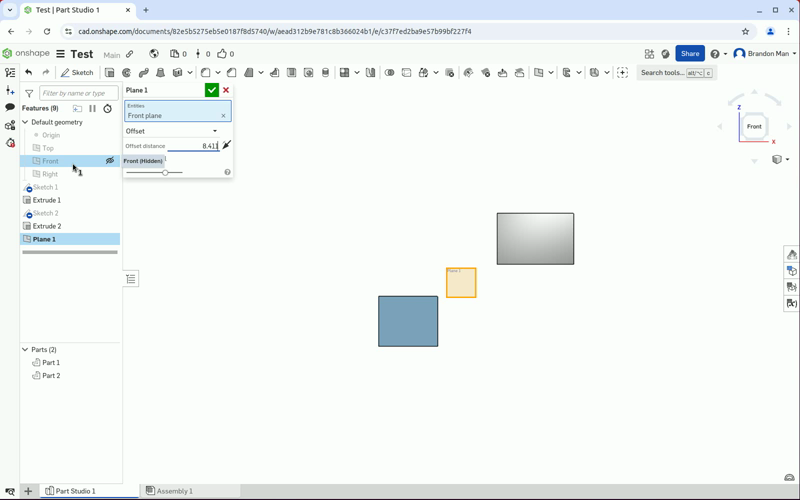
key(enter, 2)
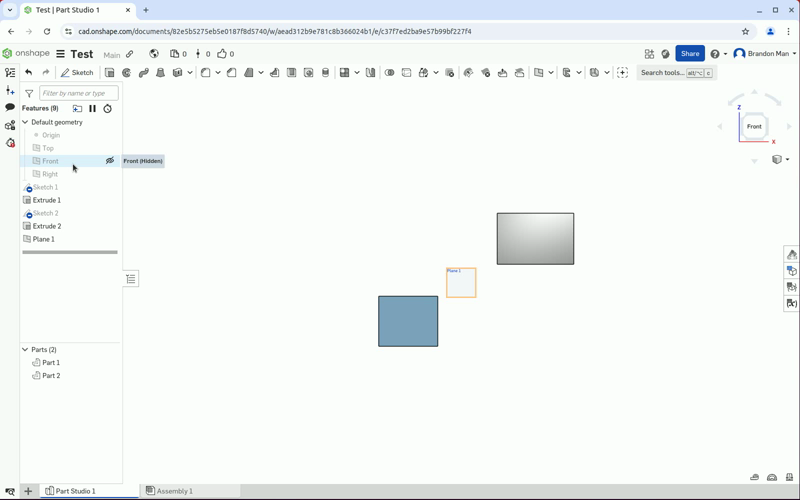
key(shift+s)
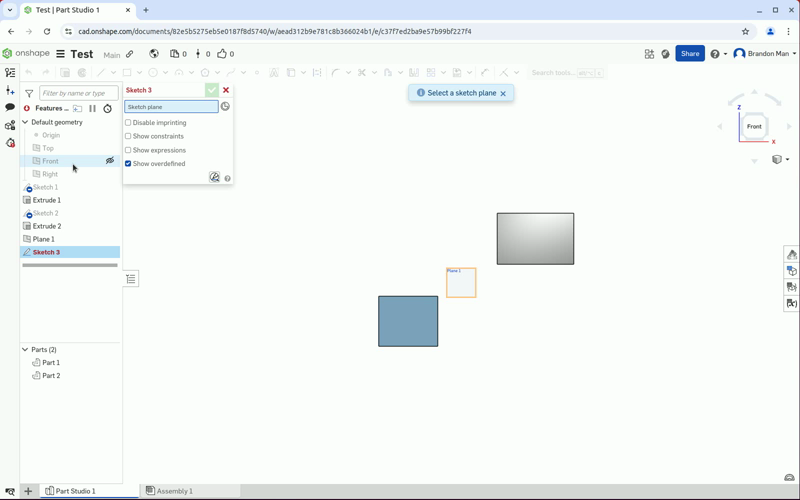
mouse_move(73, 241)
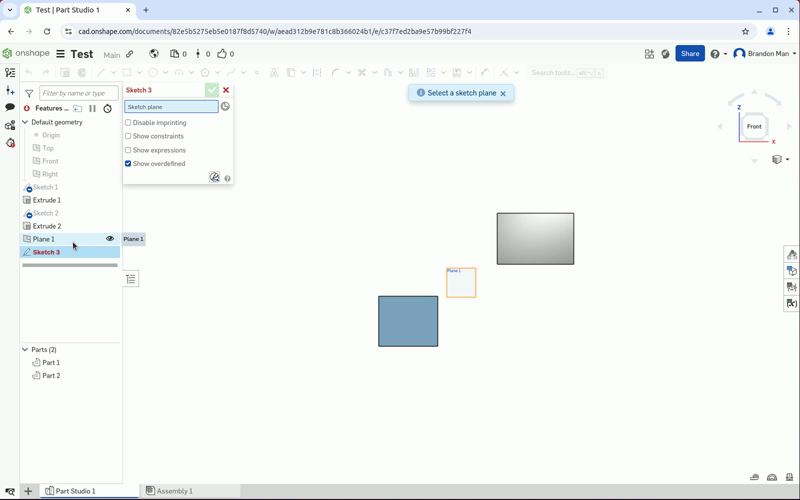
click(73, 241)
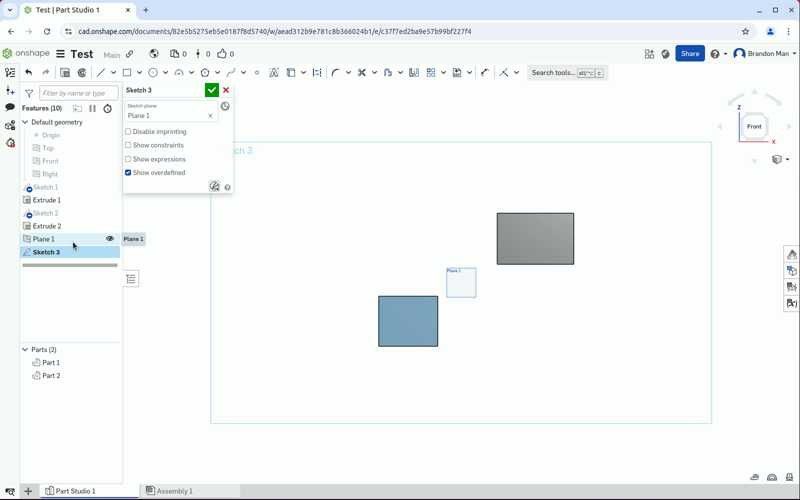
mouse_move(73, 352)
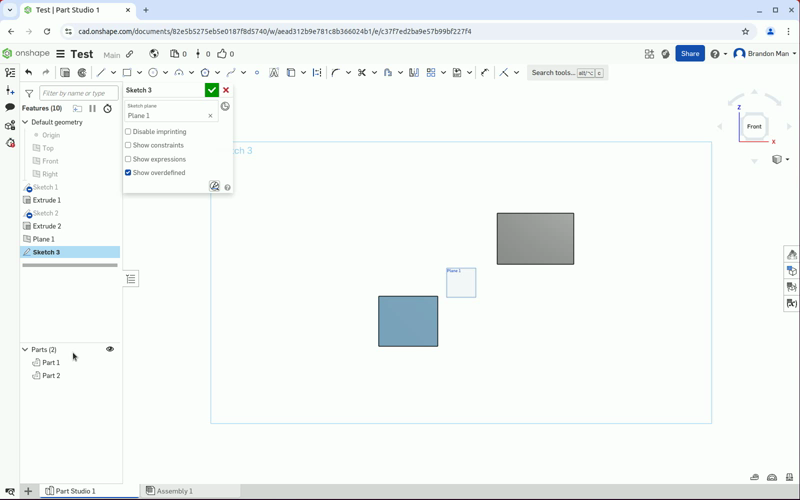
key(y)
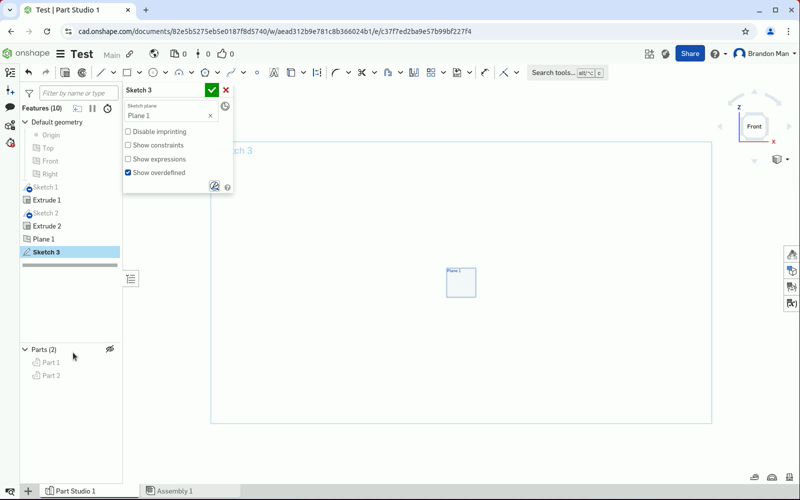
key(c)
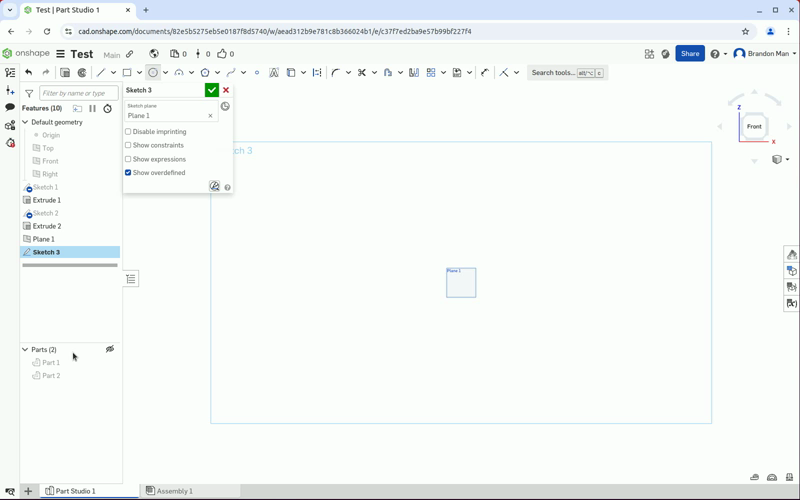
key_down(shift)
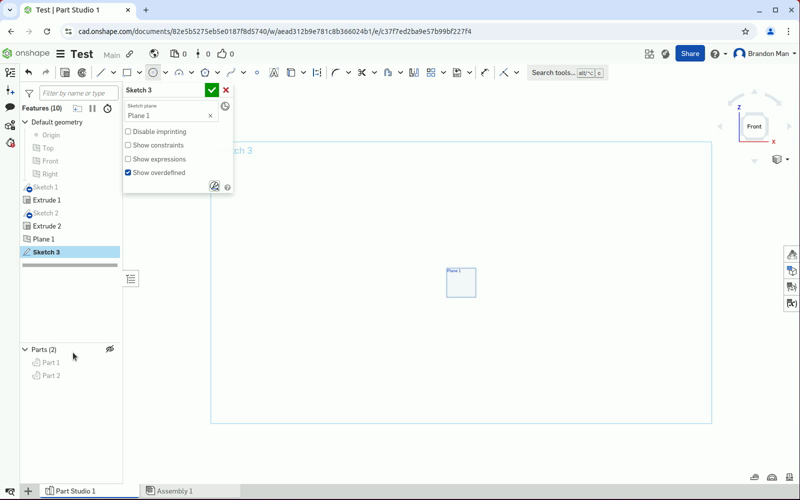
mouse_move(532, 239)
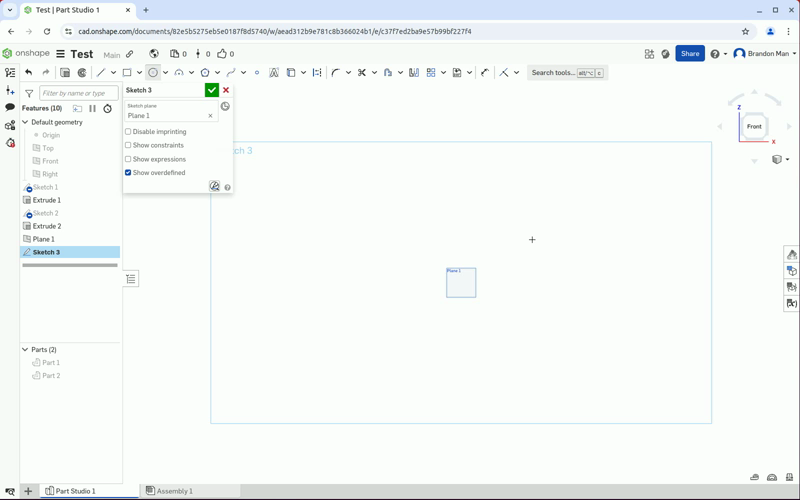
click(532, 239)
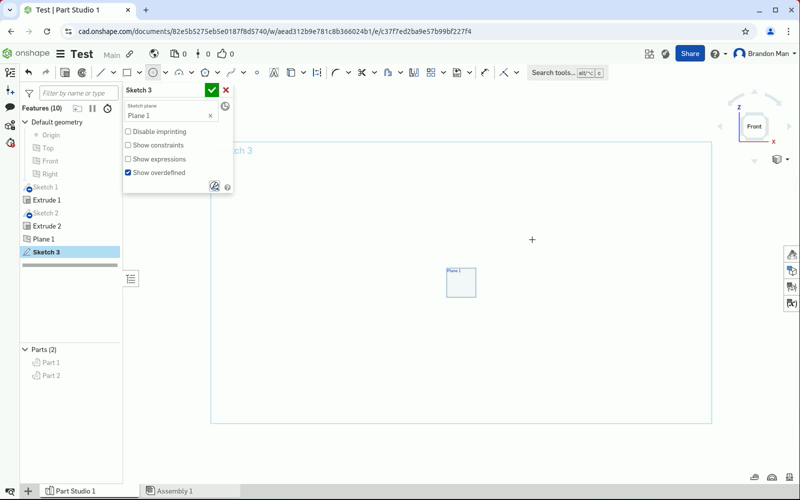
key_up(shift)
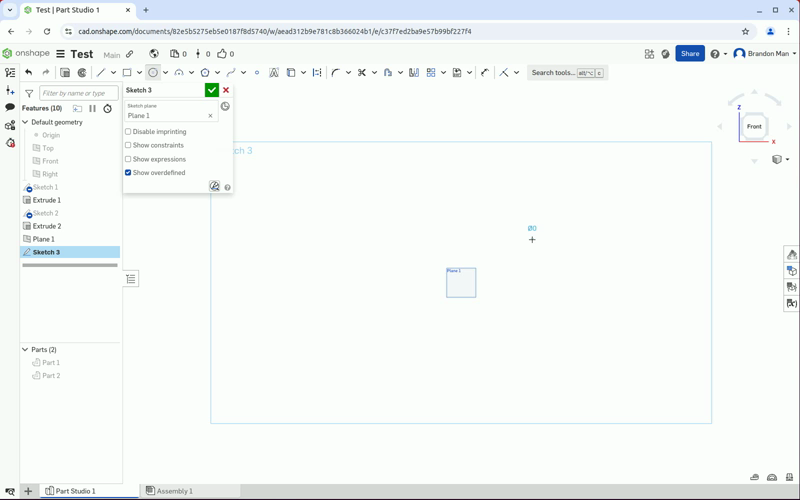
mouse_move(550, 239)
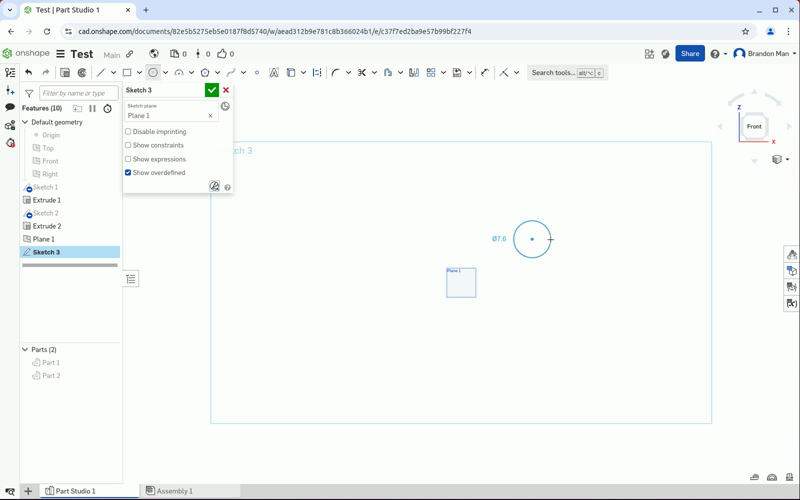
click(550, 239)
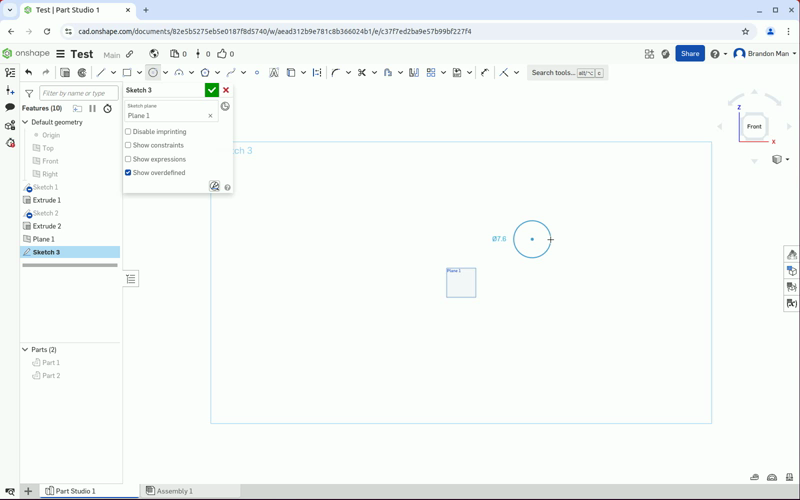
key(esc)
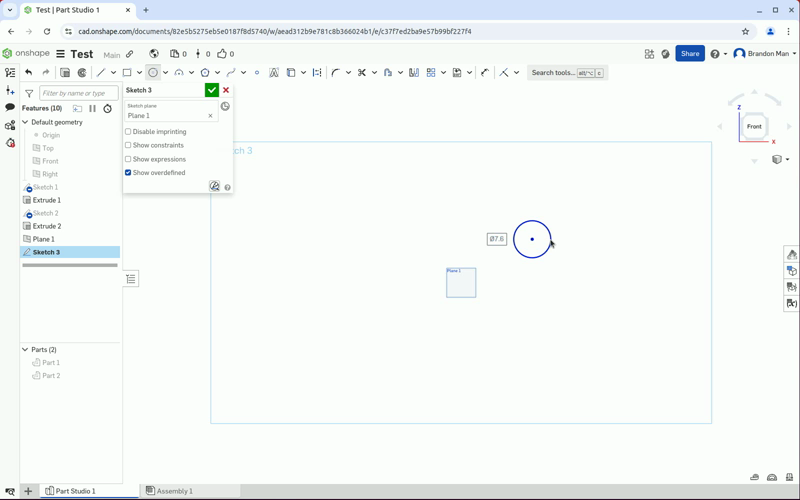
mouse_move(539, 251)
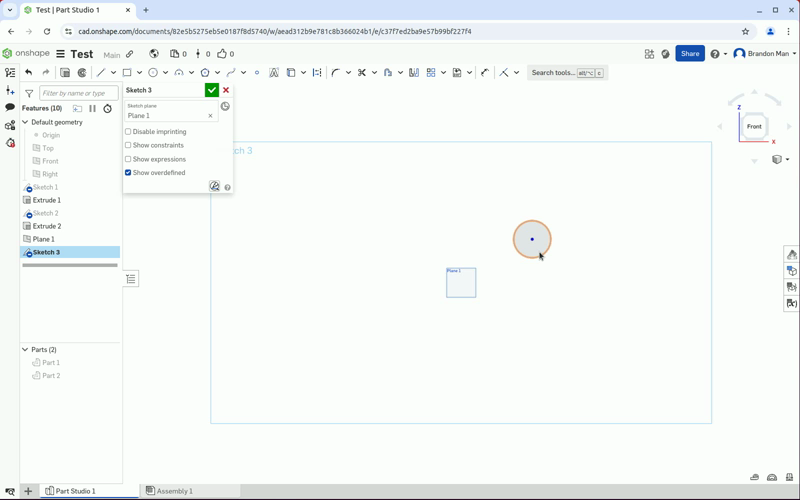
scroll(6)
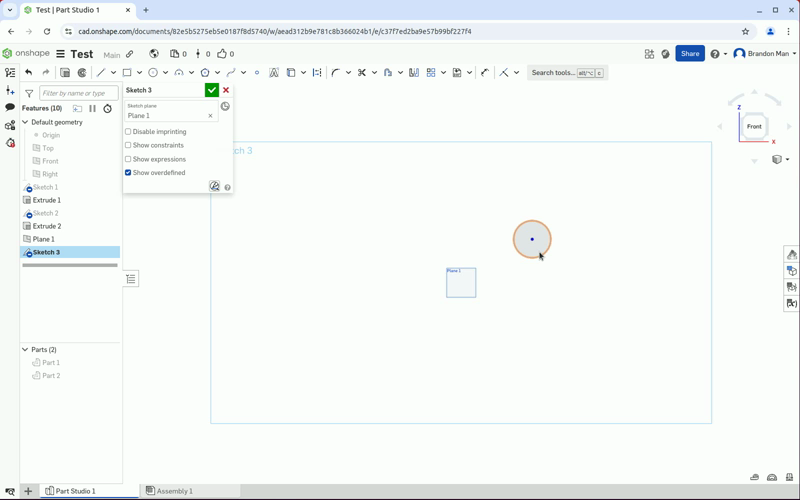
scroll(6)
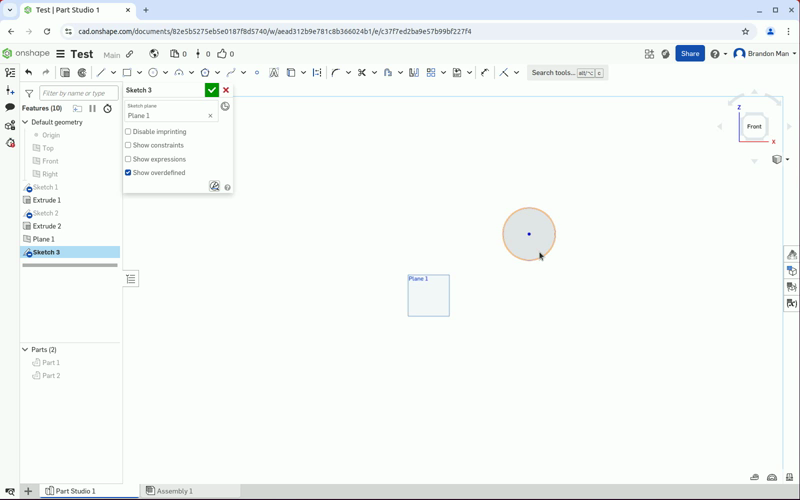
scroll(6)
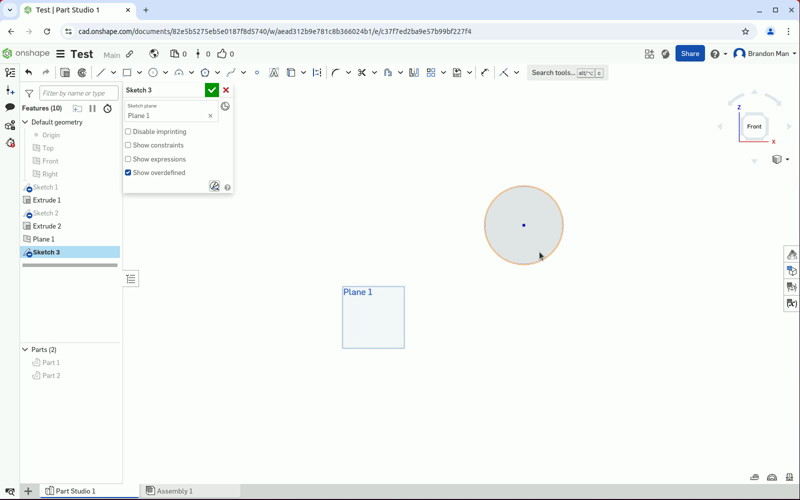
scroll(6)
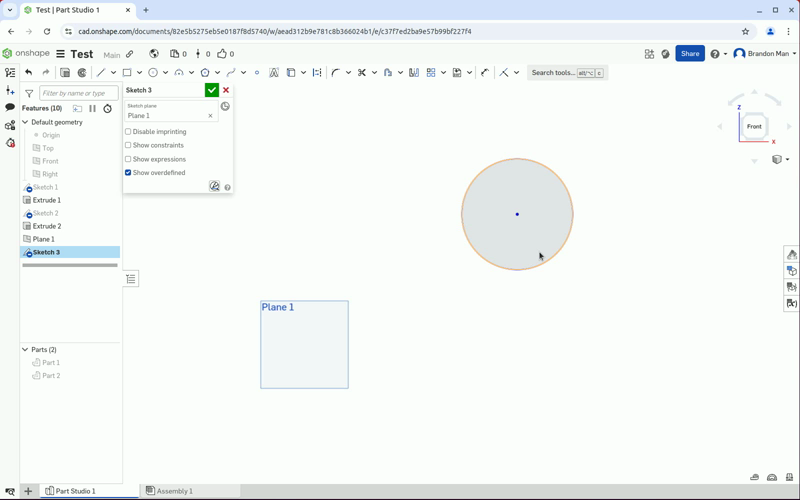
scroll(6)
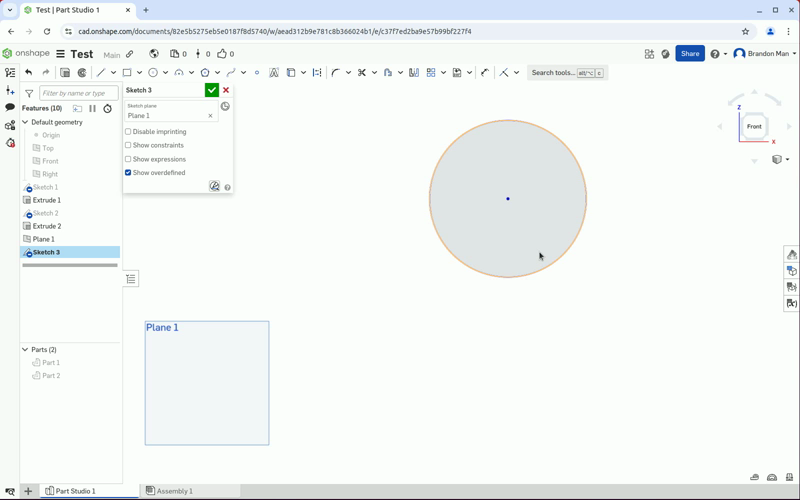
scroll(6)
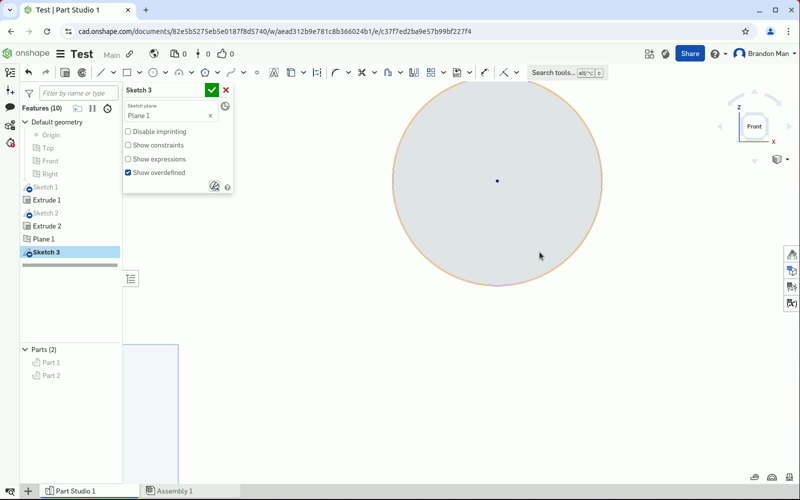
scroll(6)
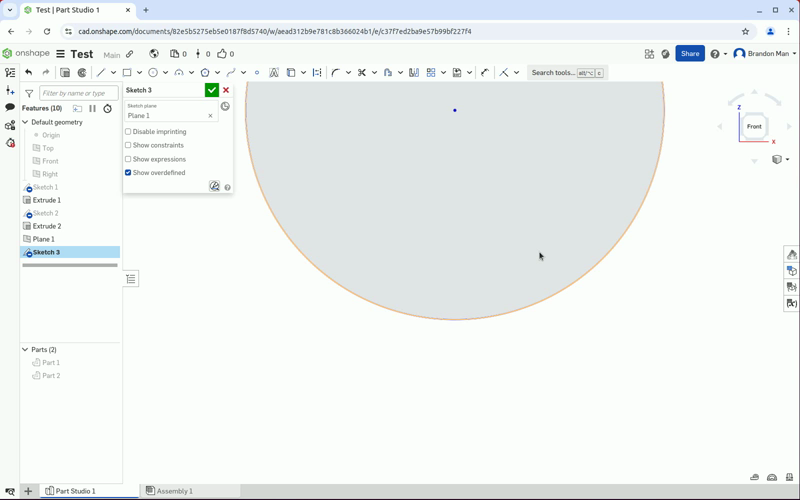
click(539, 251)
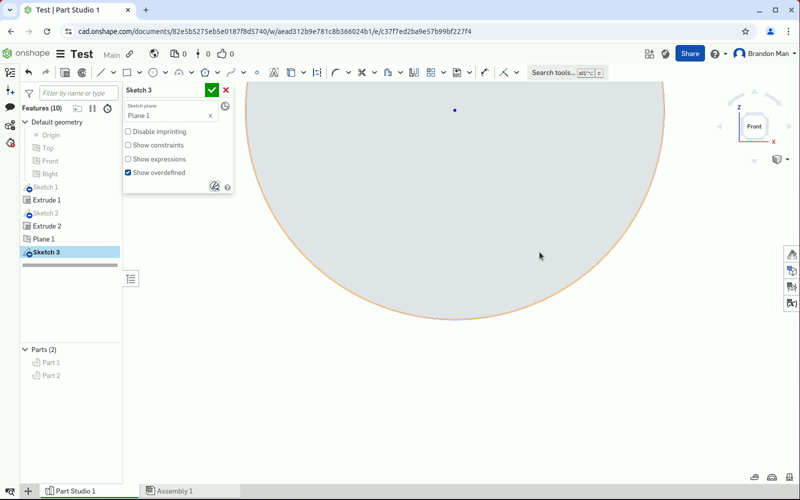
scroll(-6)
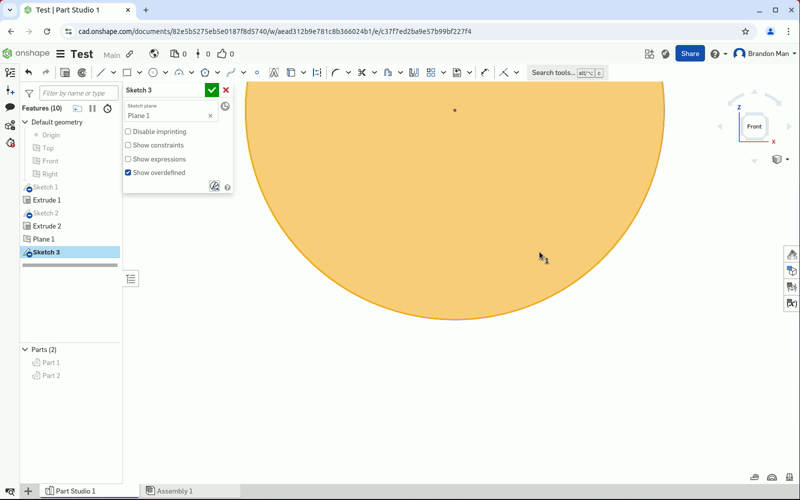
scroll(-6)
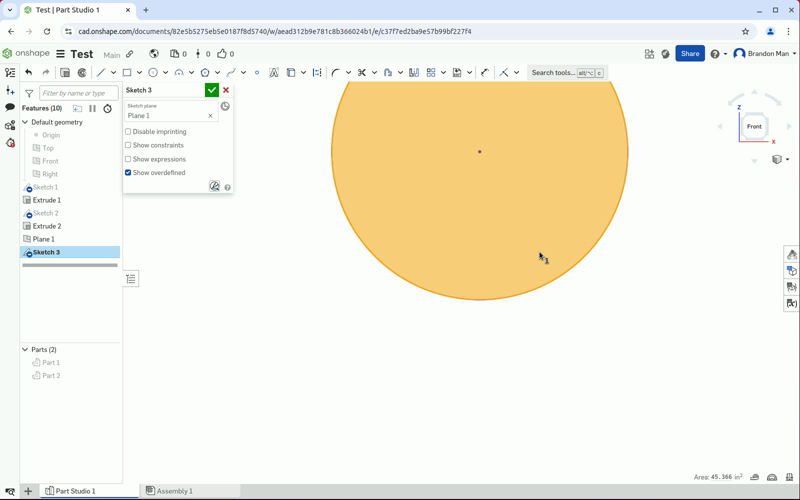
scroll(-6)
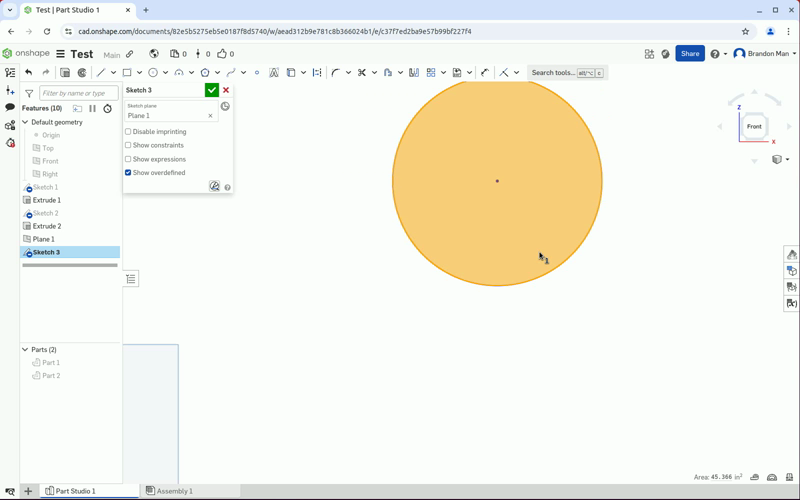
scroll(-6)
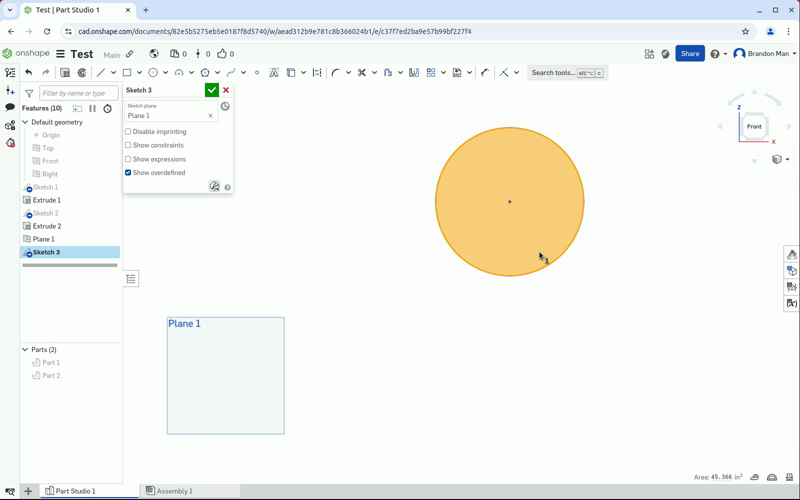
scroll(-6)
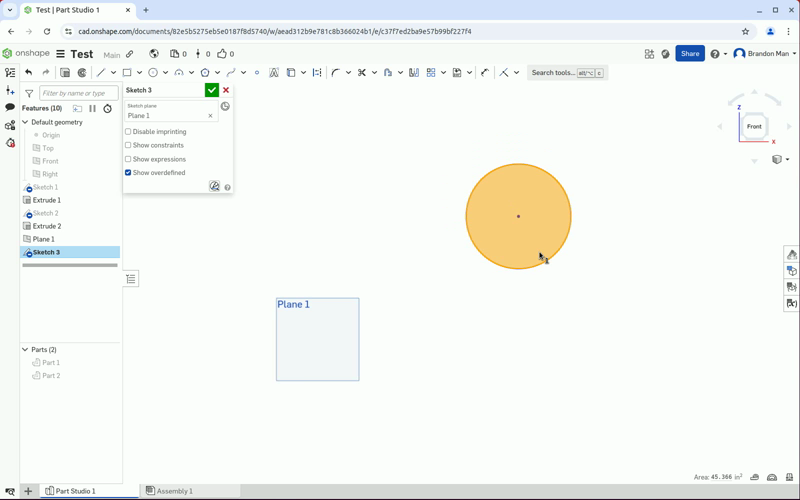
scroll(-6)
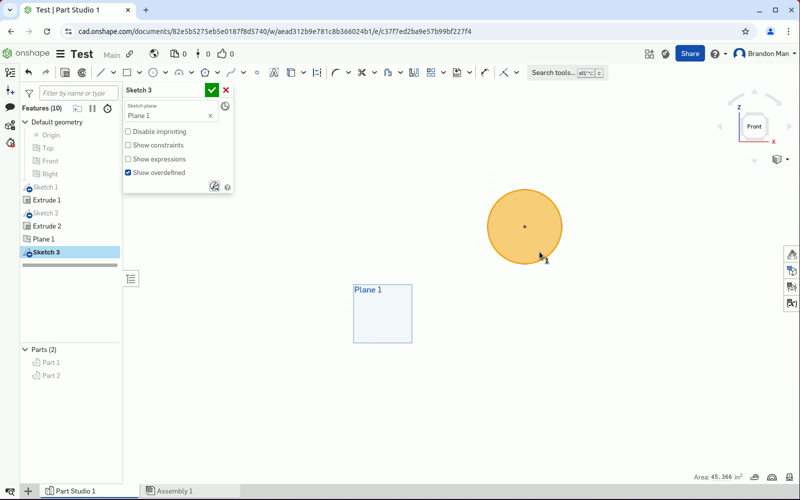
scroll(-6)
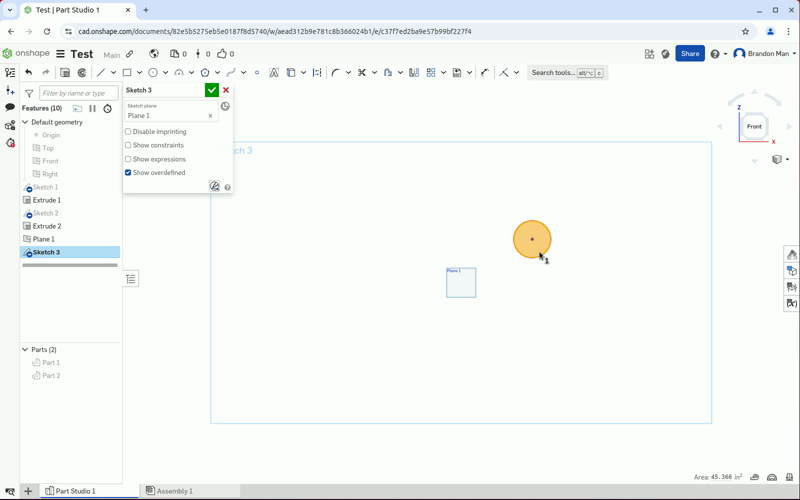
mouse_move(73, 352)
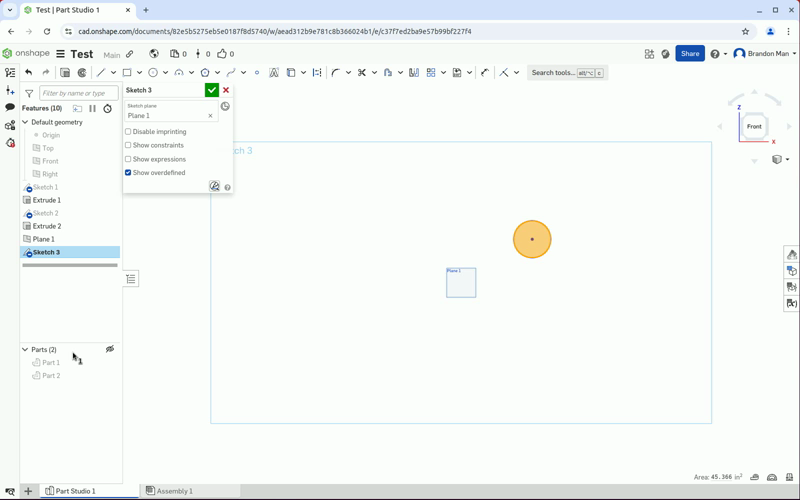
key(shift+y)
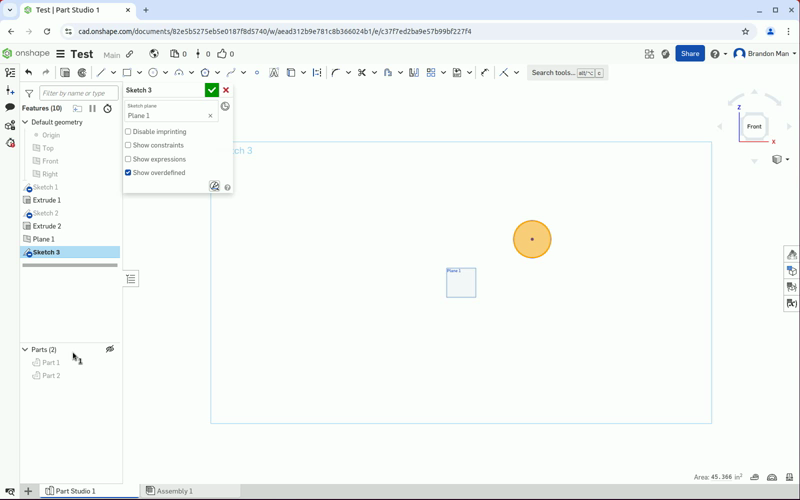
key(shift+e)
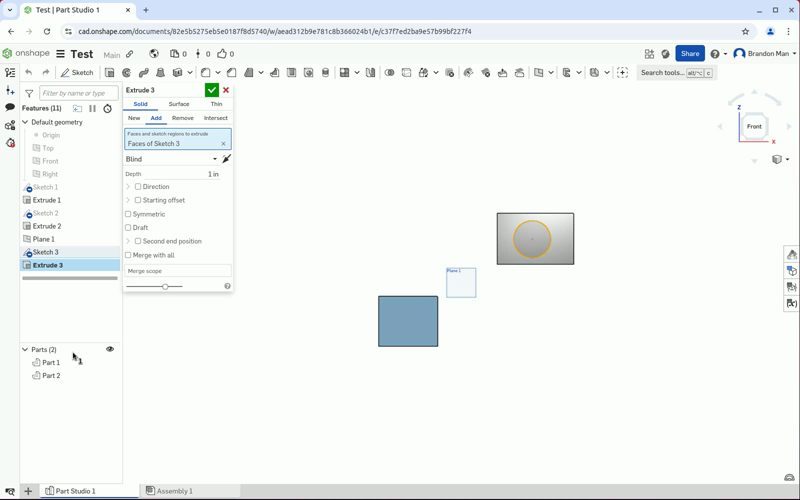
mouse_move(143, 106)
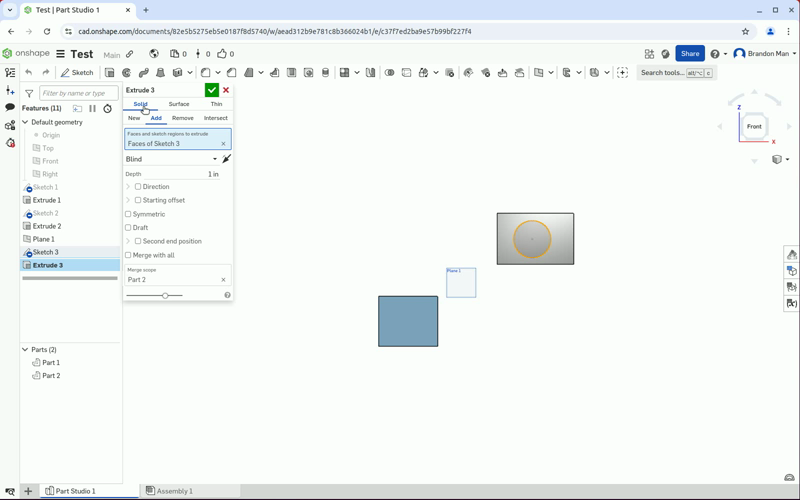
click(143, 106)
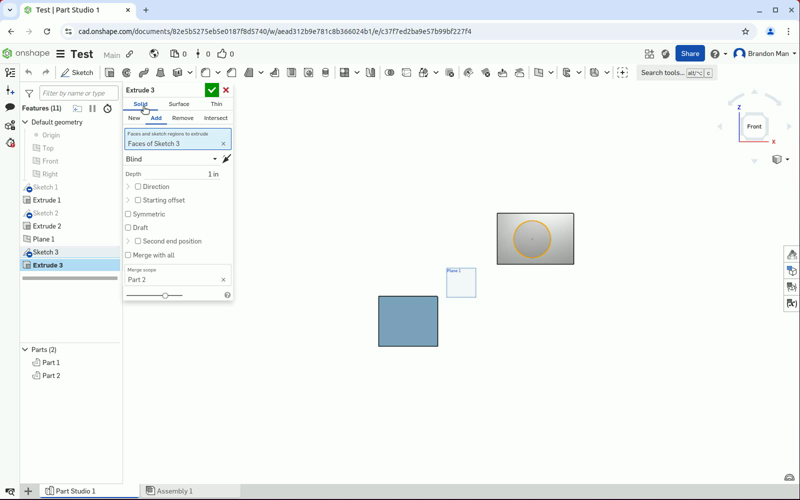
mouse_move(137, 120)
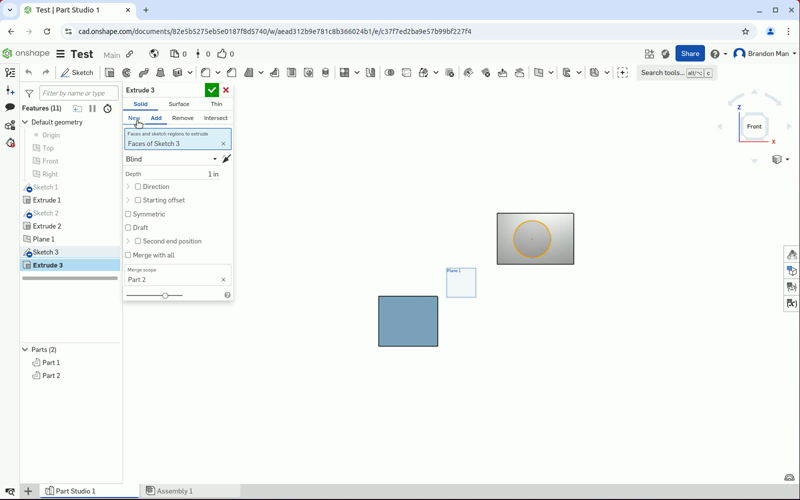
click(137, 120)
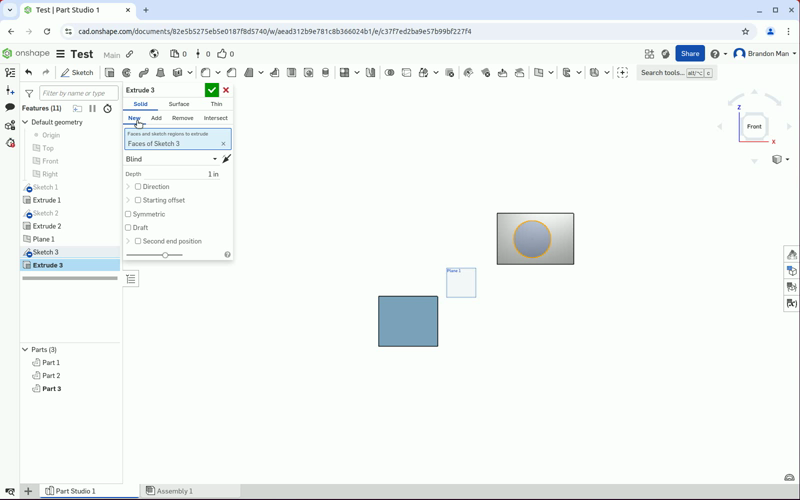
key(tab, 4)
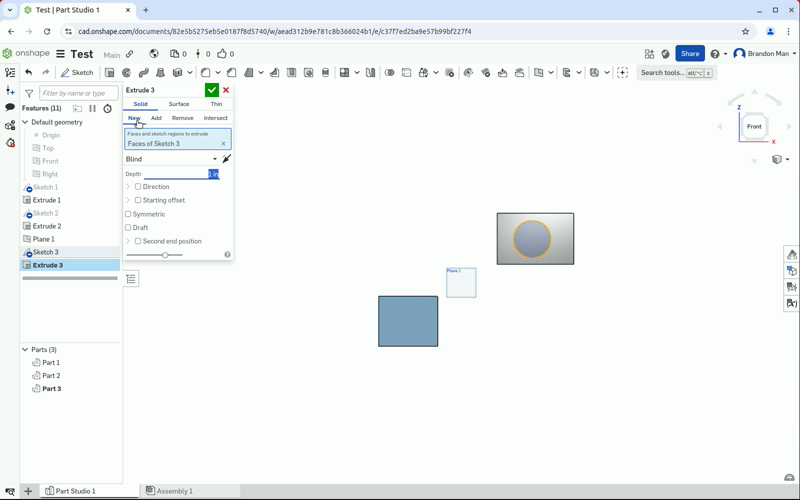
text(10.11)
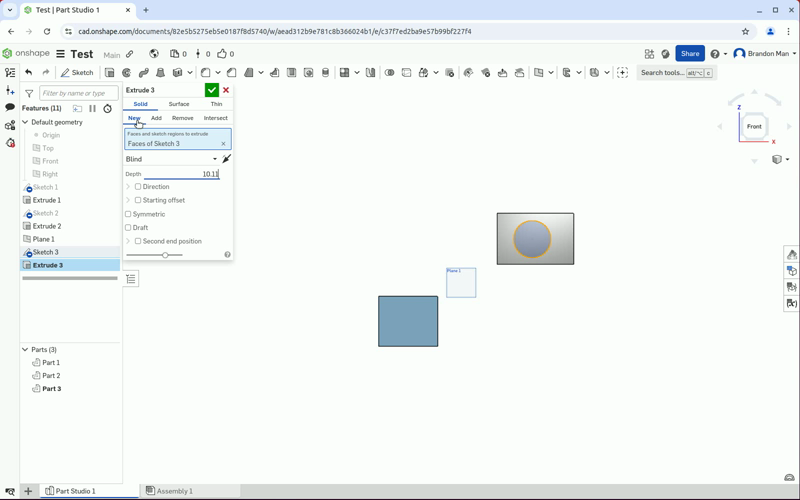
key(enter)
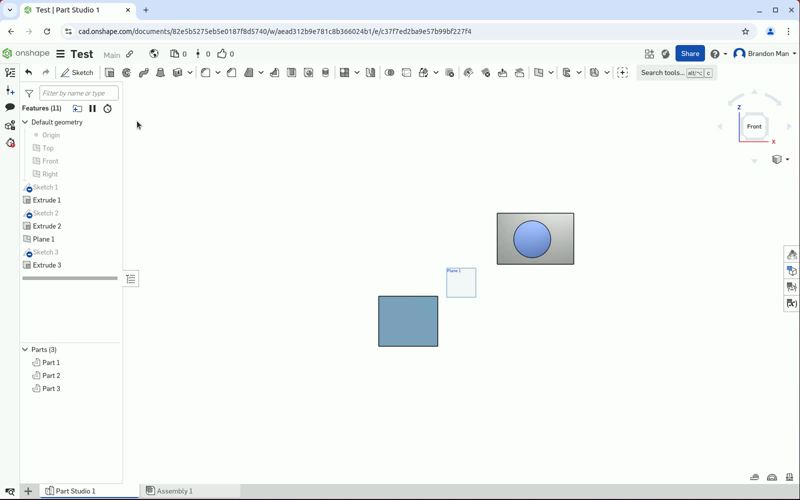
key(shift+h)
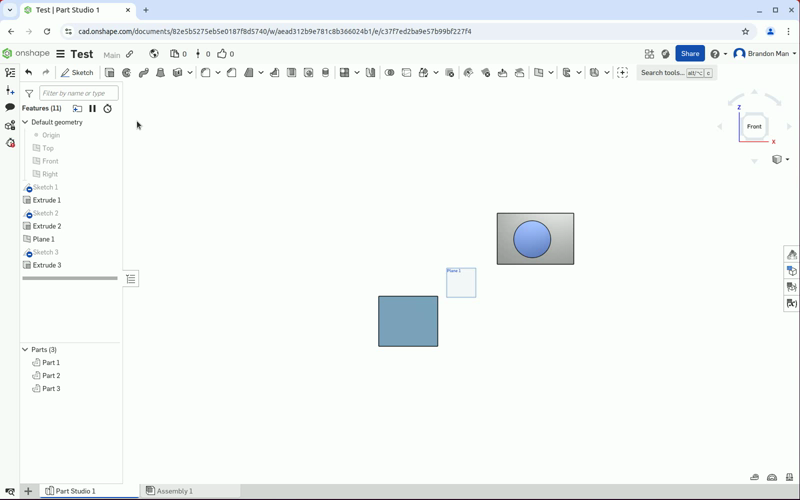
key(shift+h)
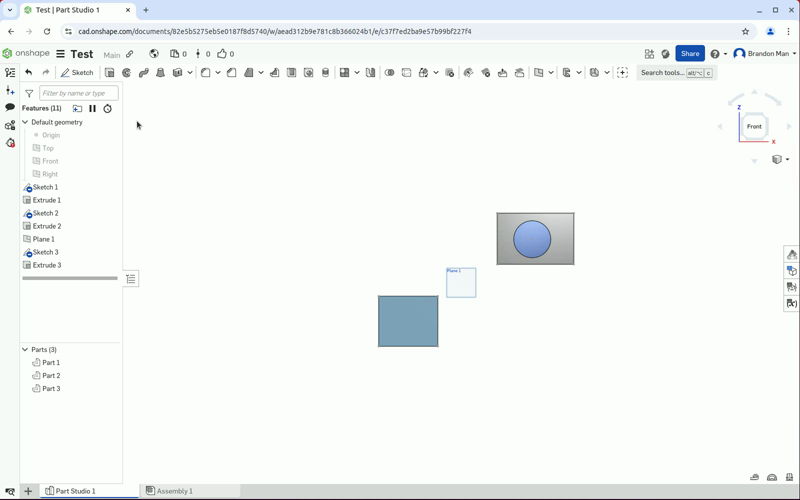
key(shift+7)
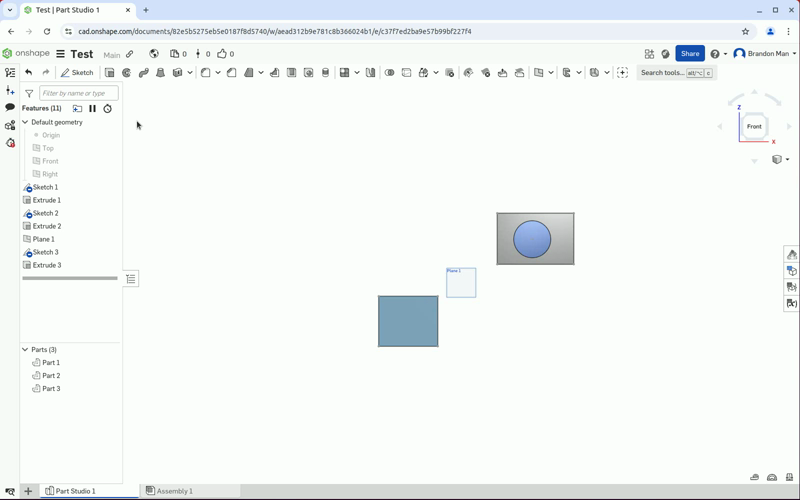
key(left, 2)
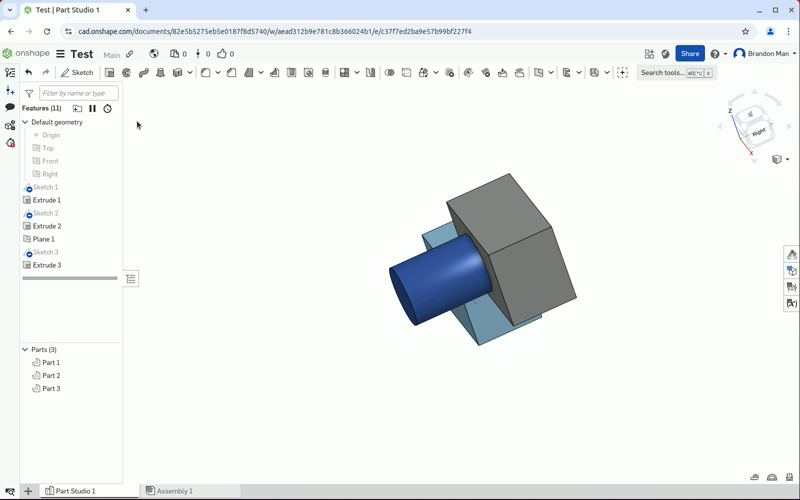
key(down, 2)
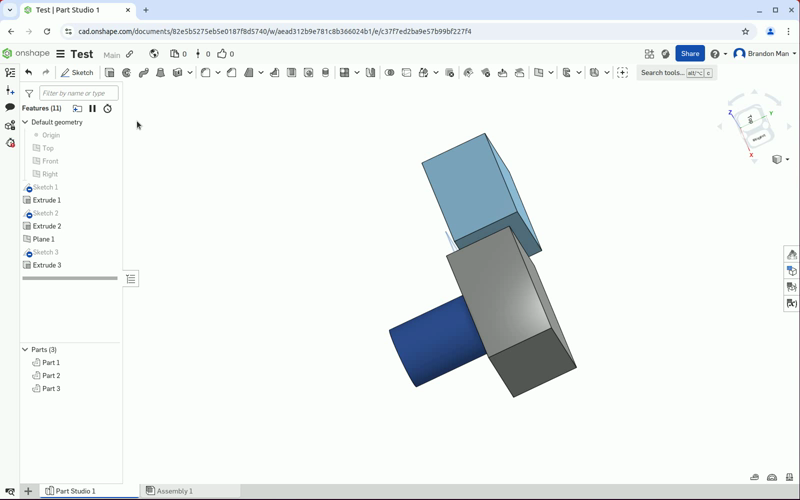
key(up, 2)
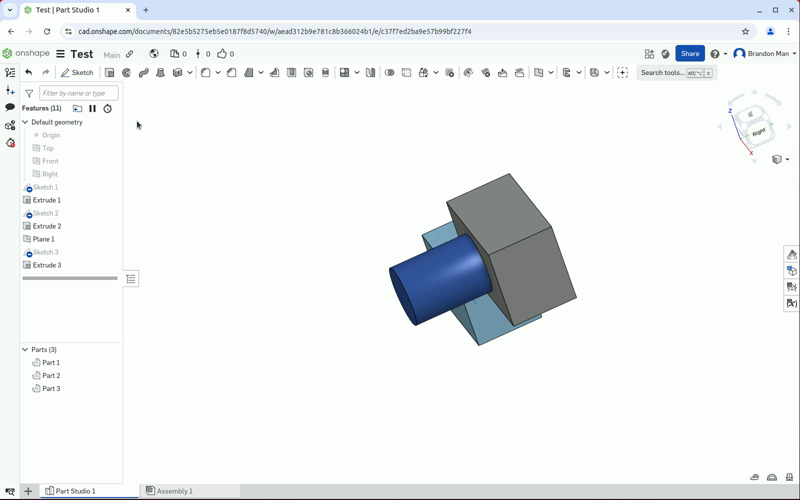
key(right, 2)
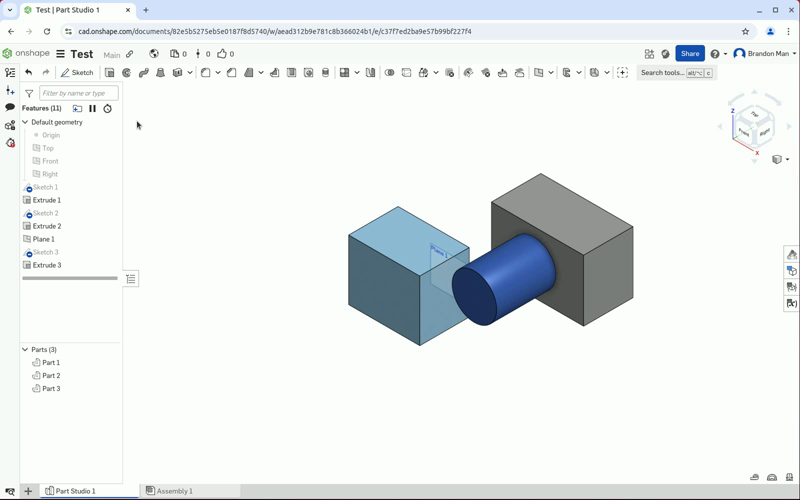
mouse_move(73, 189)
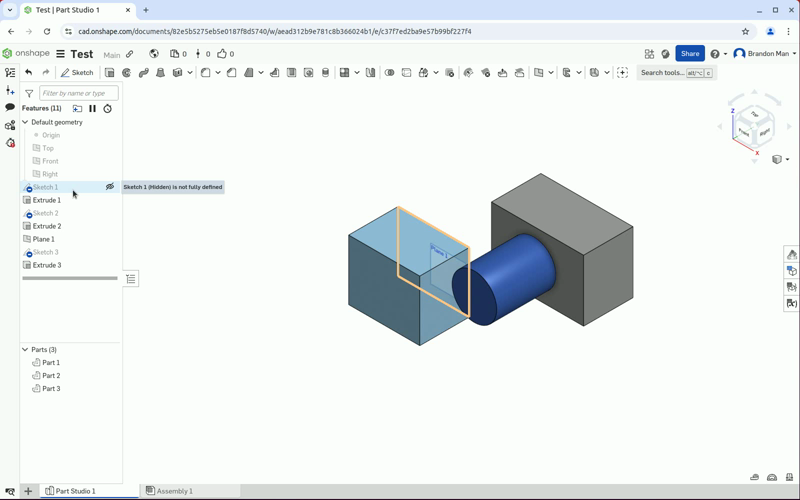
click(73, 189)